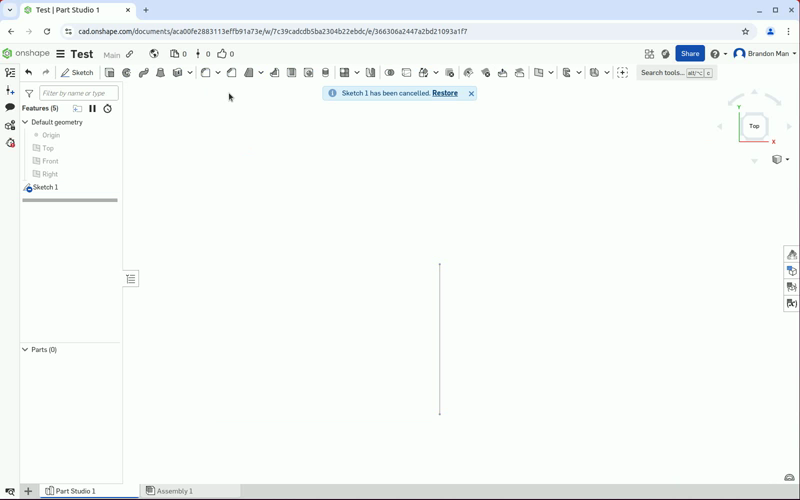
key(shift+h)
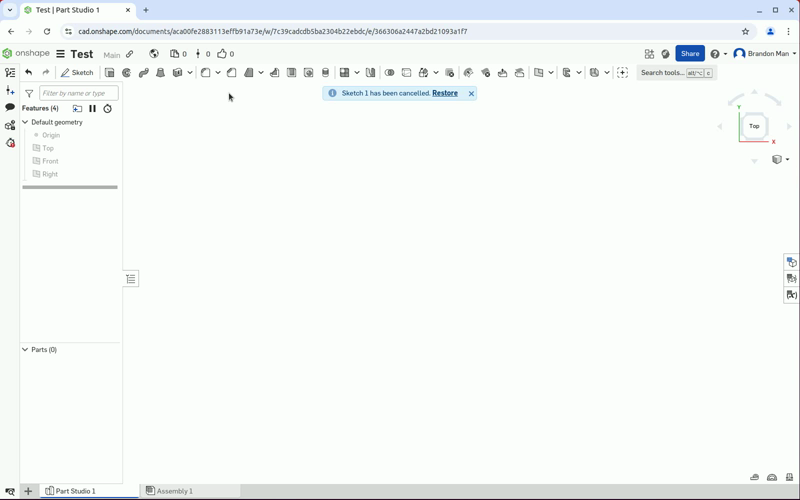
mouse_move(73, 352)
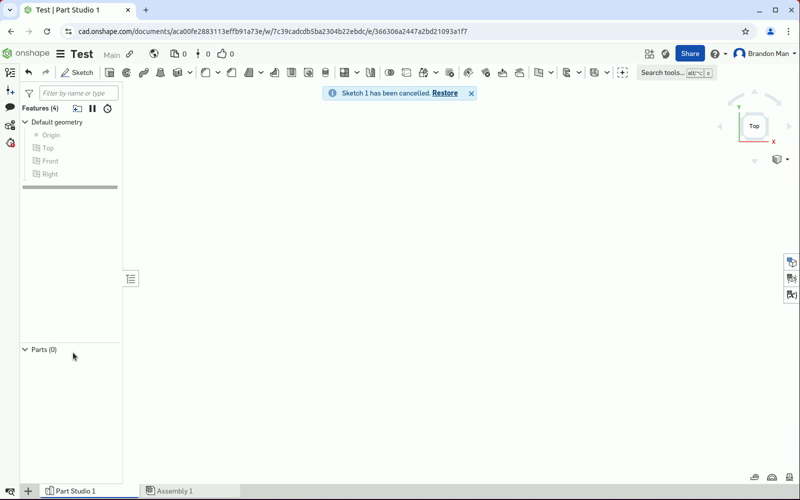
key(y)
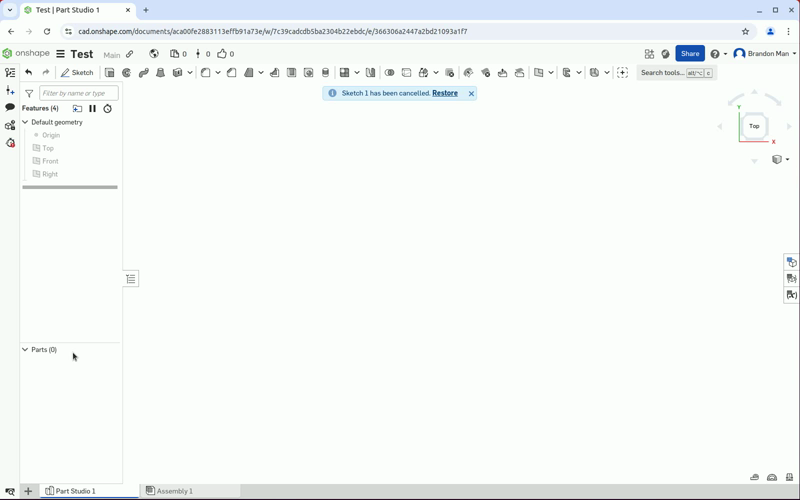
key(shift+p)
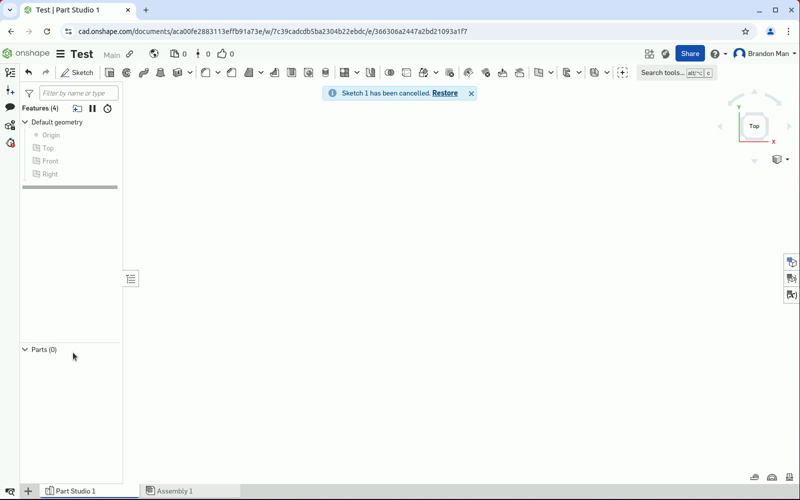
key(space)
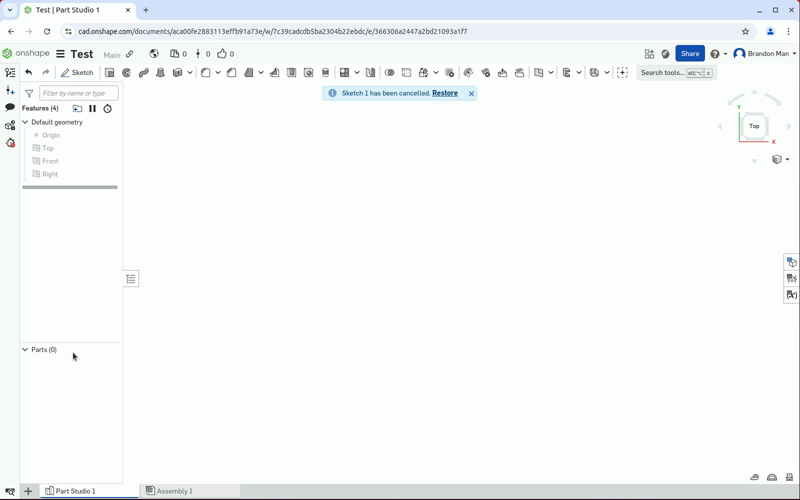
key_down(shift)
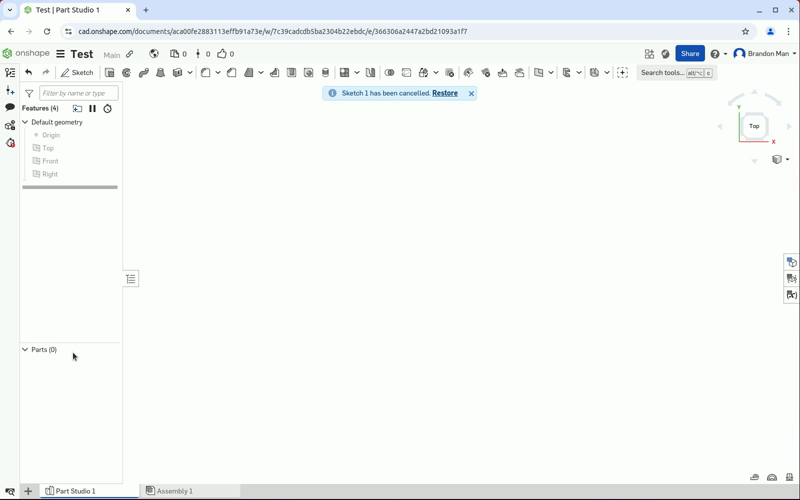
key(up)
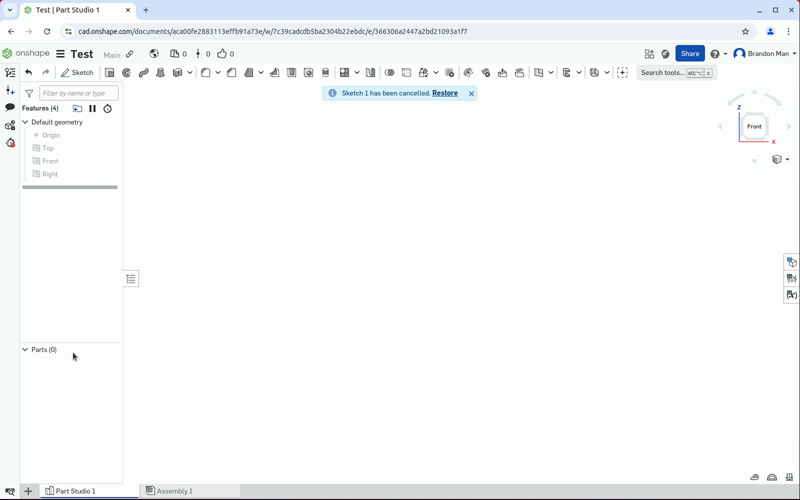
key_up(shift)
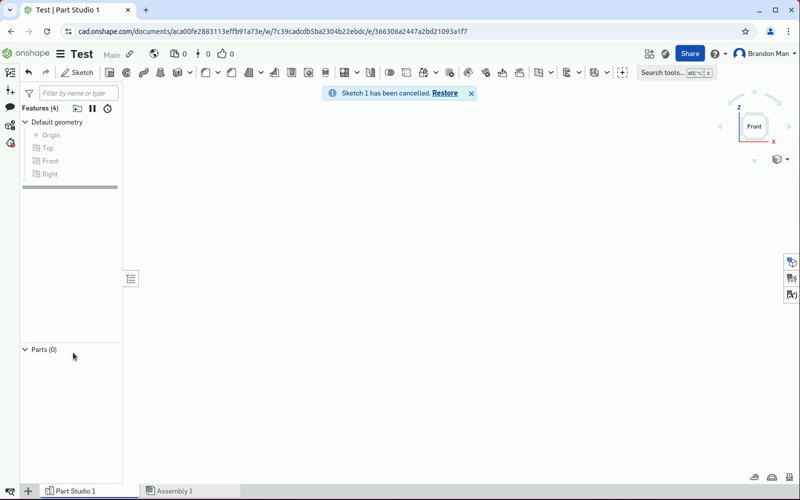
mouse_move(73, 352)
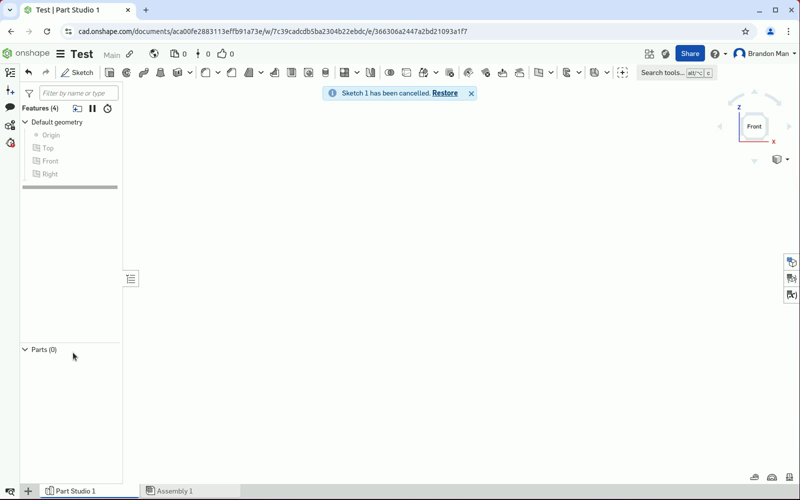
key(shift+y)
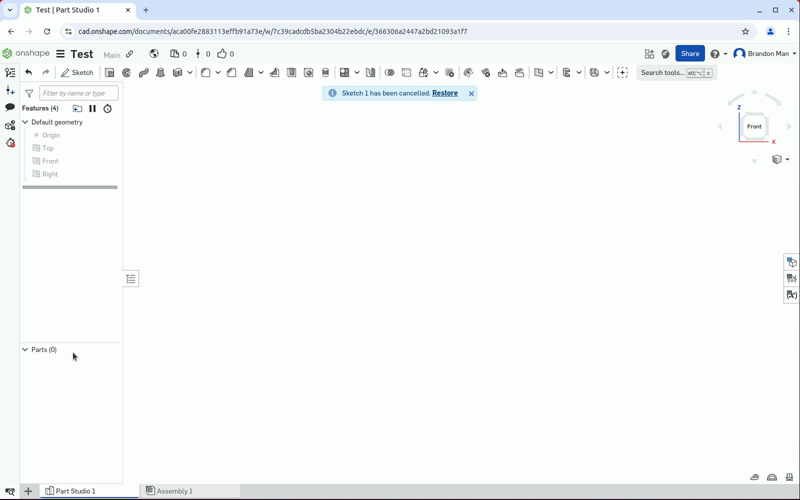
key(shift+s)
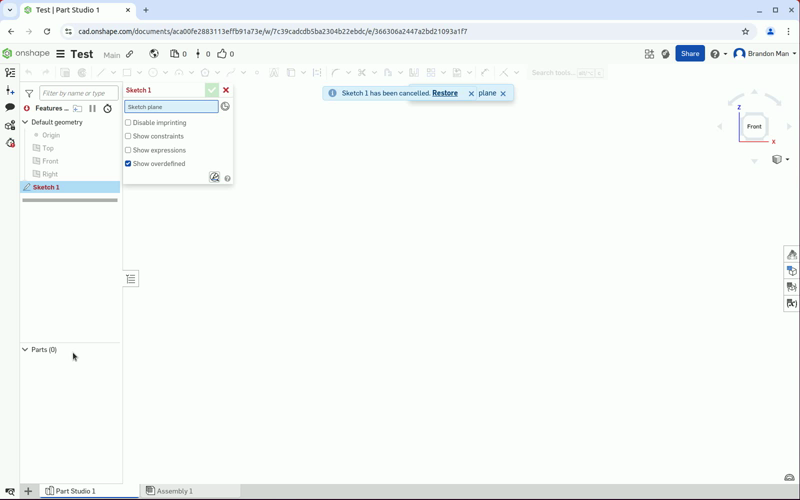
mouse_move(73, 163)
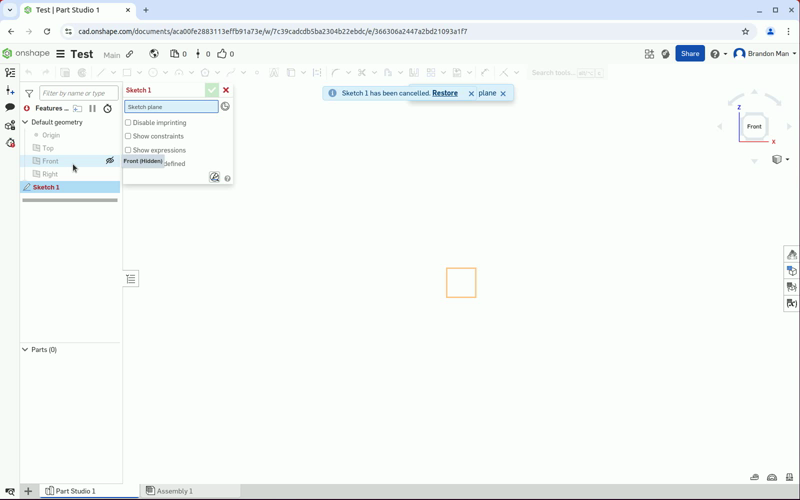
click(73, 163)
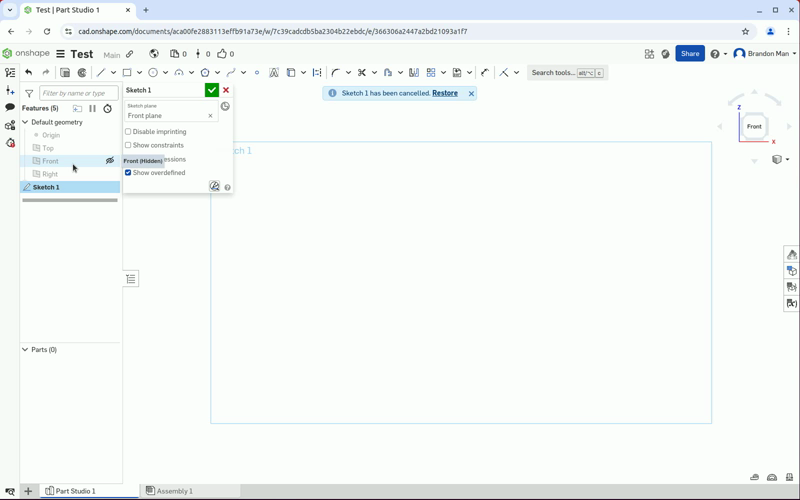
mouse_move(73, 352)
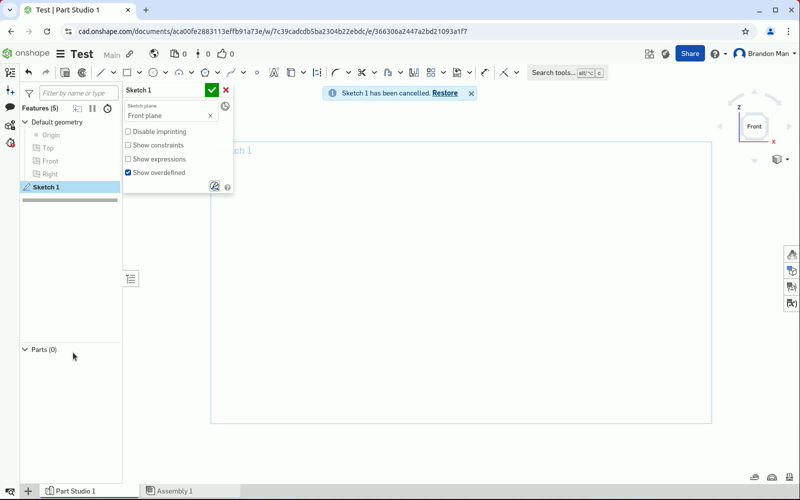
key(y)
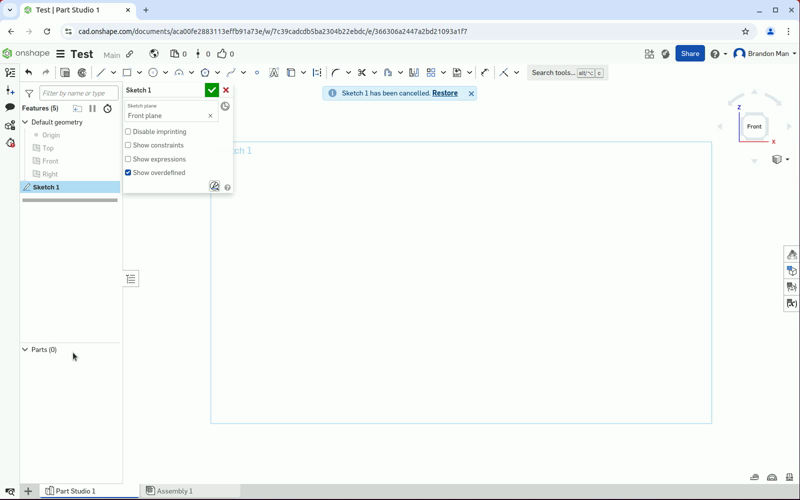
key(l)
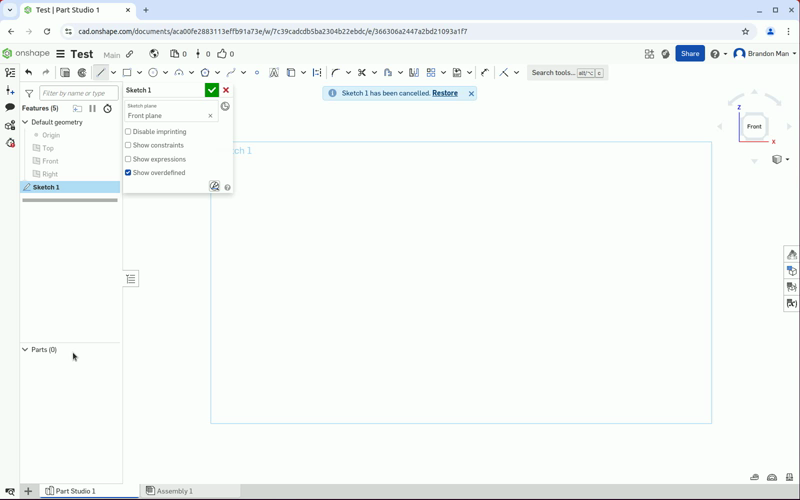
key_down(shift)
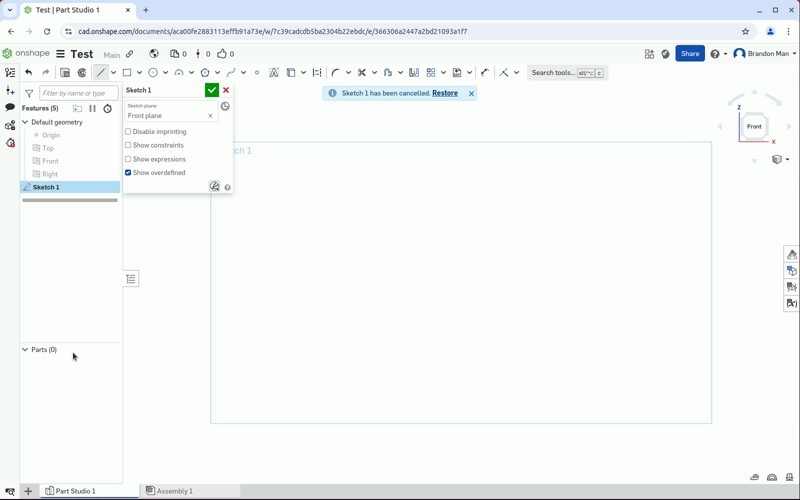
mouse_move(460, 282)
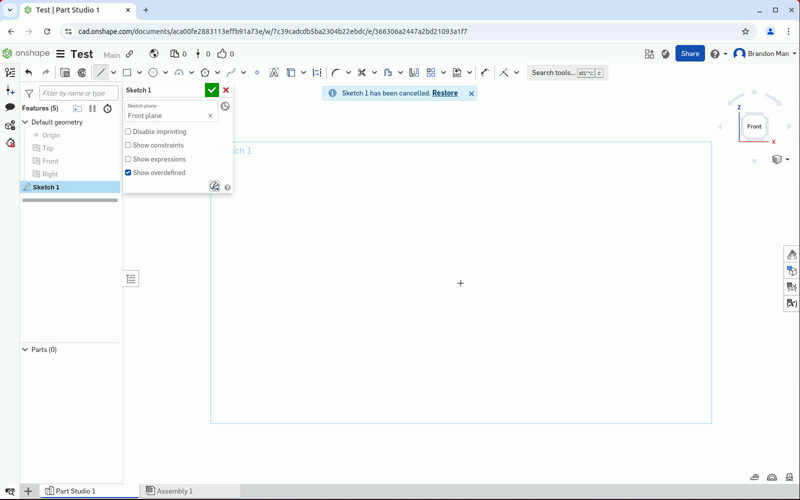
click(460, 282)
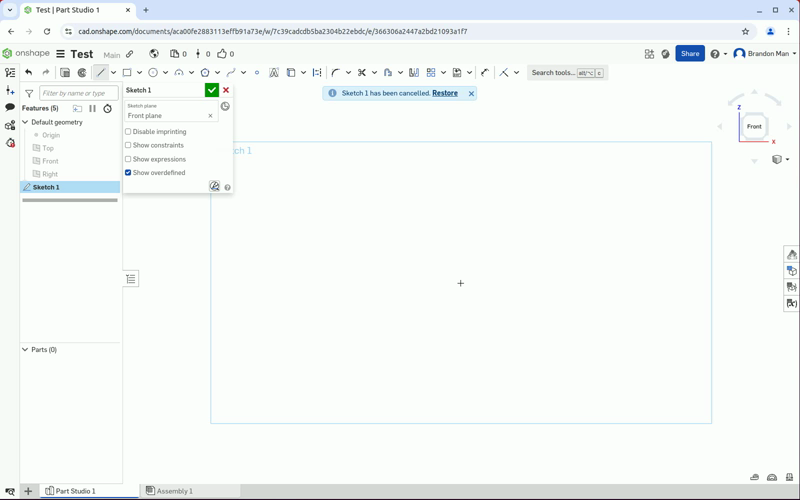
key_up(shift)
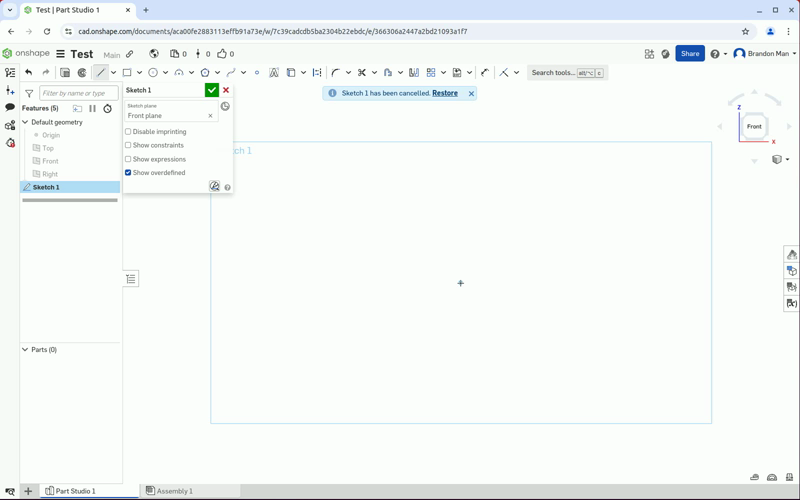
key_down(shift)
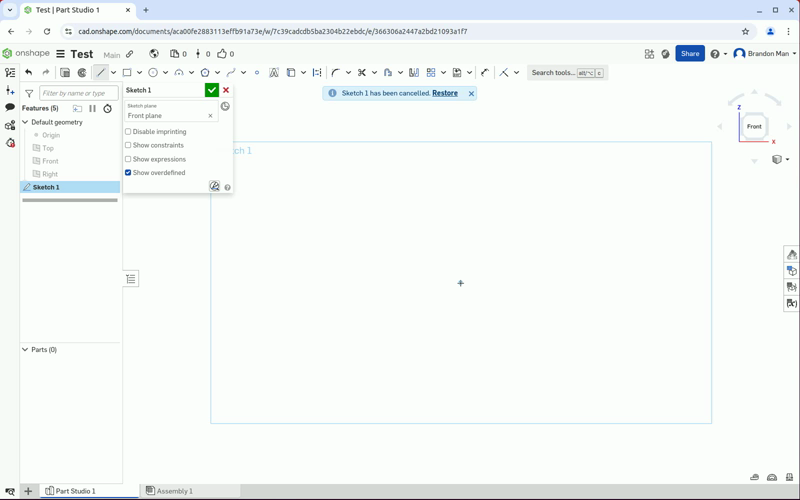
mouse_move(574, 282)
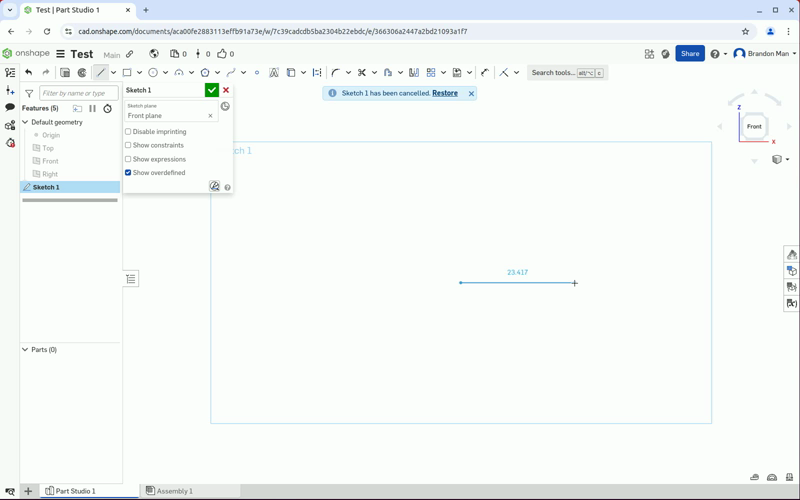
click(574, 282)
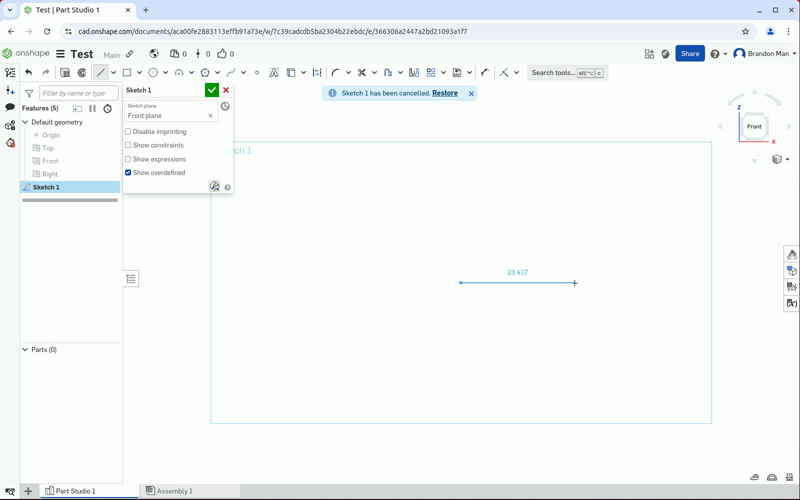
key_up(shift)
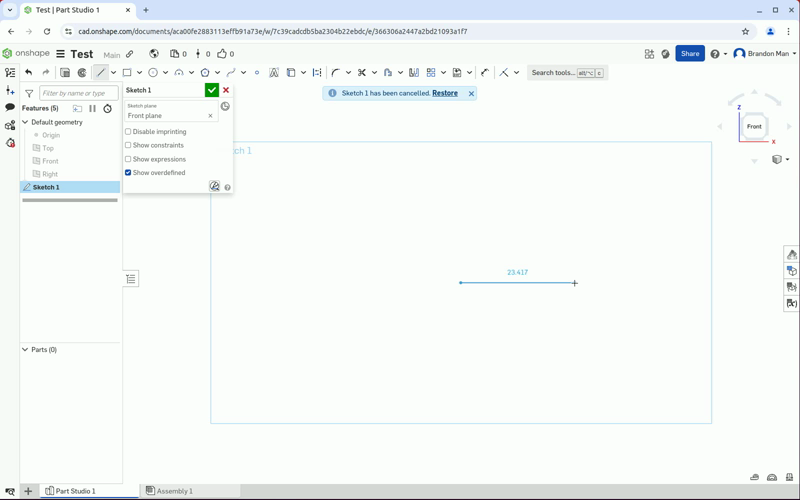
key_down(shift)
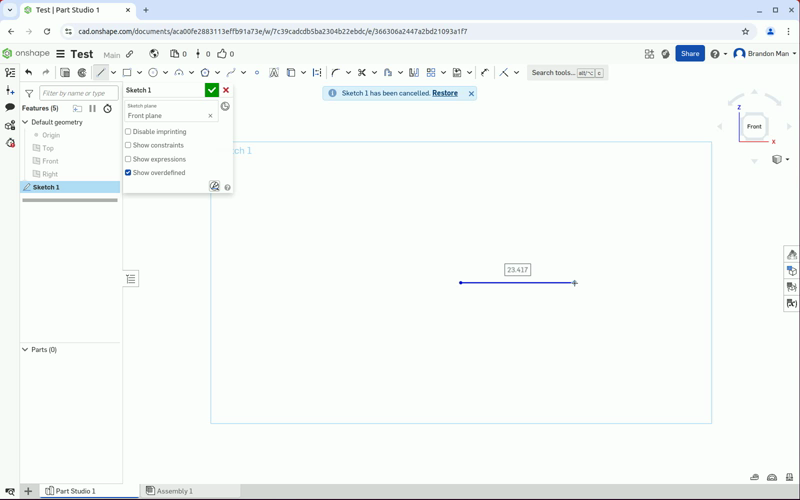
mouse_move(574, 217)
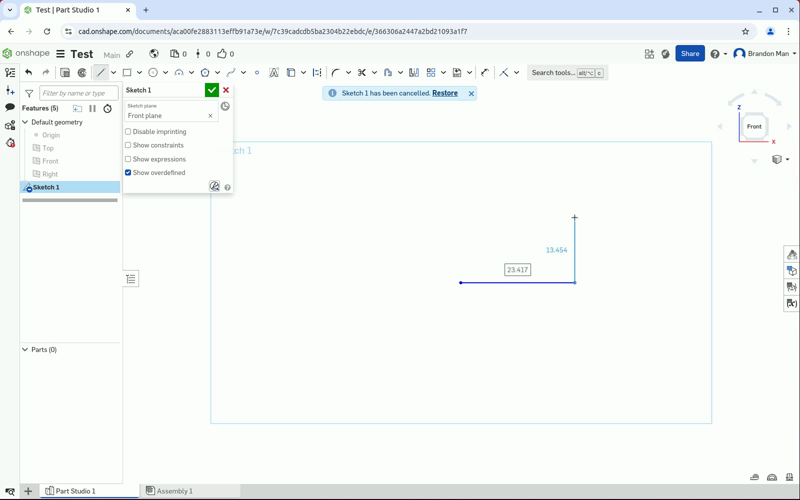
click(574, 217)
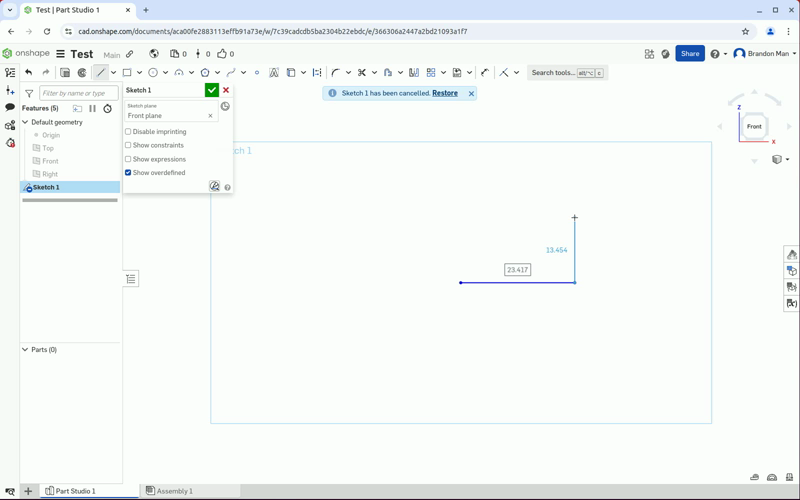
key_up(shift)
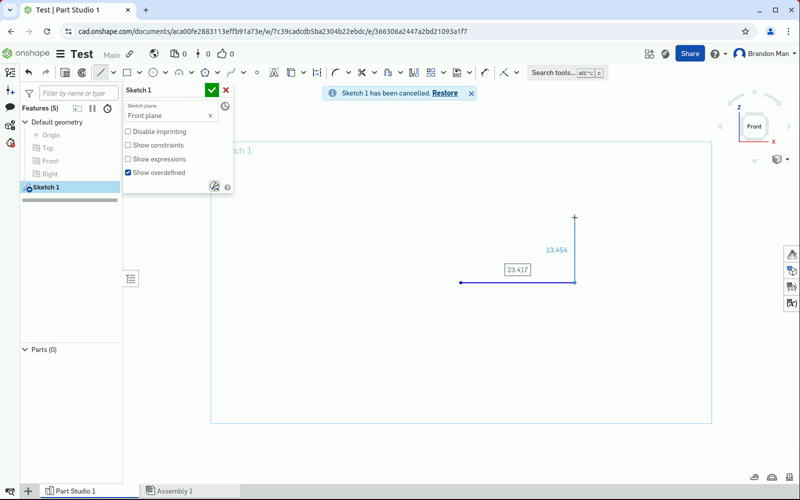
key_down(shift)
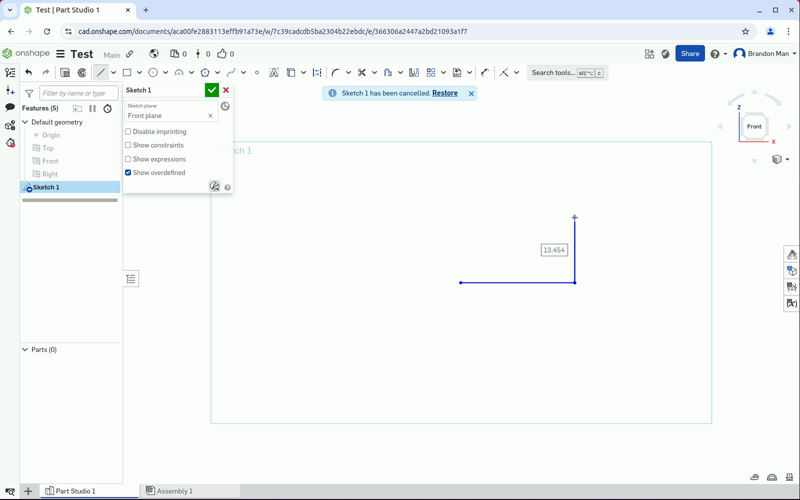
mouse_move(460, 217)
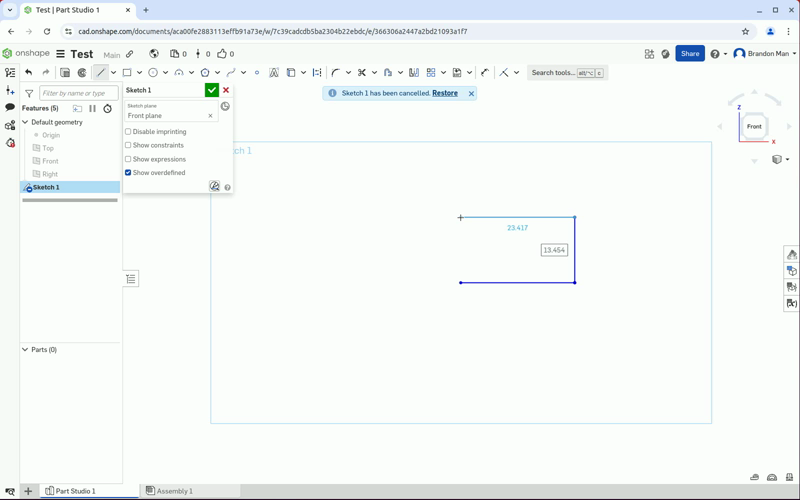
click(460, 217)
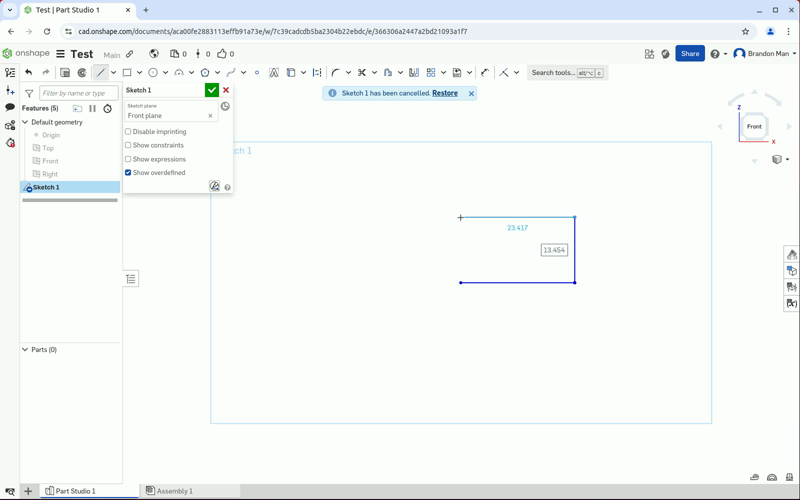
key_up(shift)
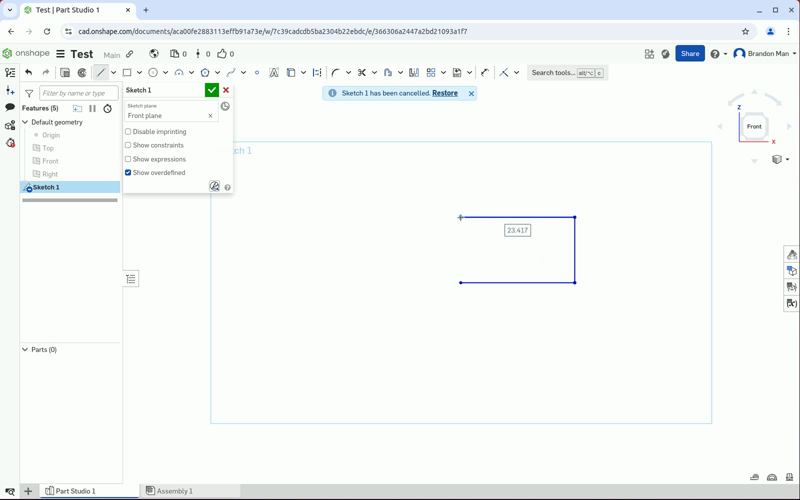
key_down(shift)
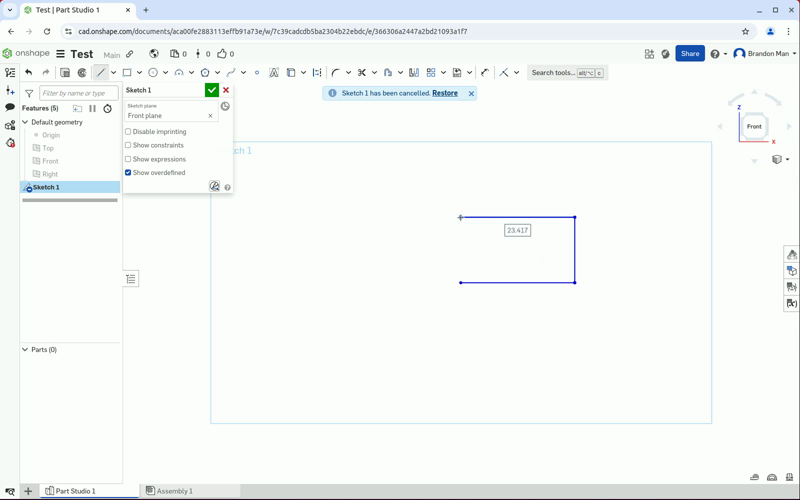
mouse_move(460, 282)
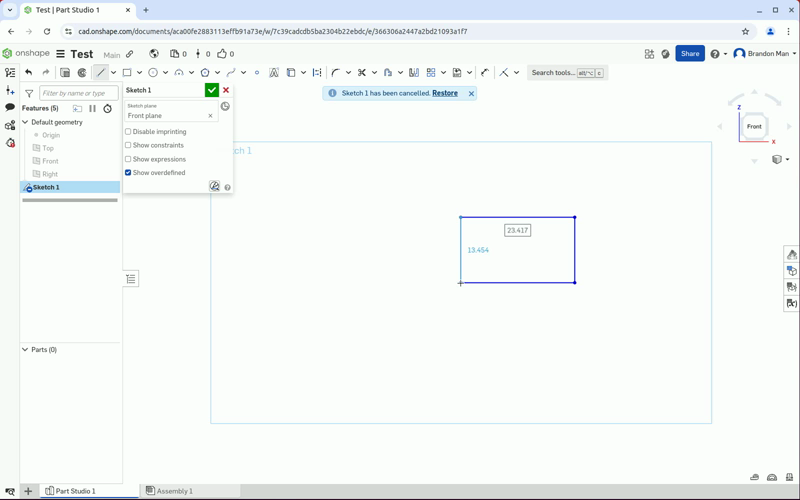
key_up(shift)
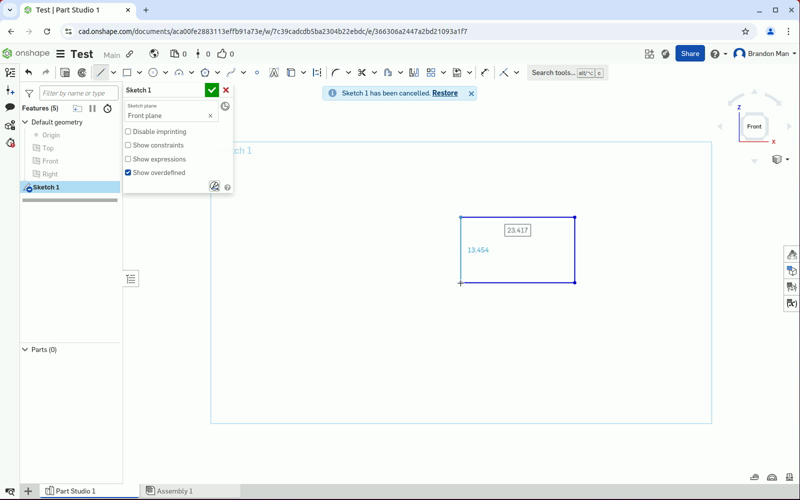
click(460, 282)
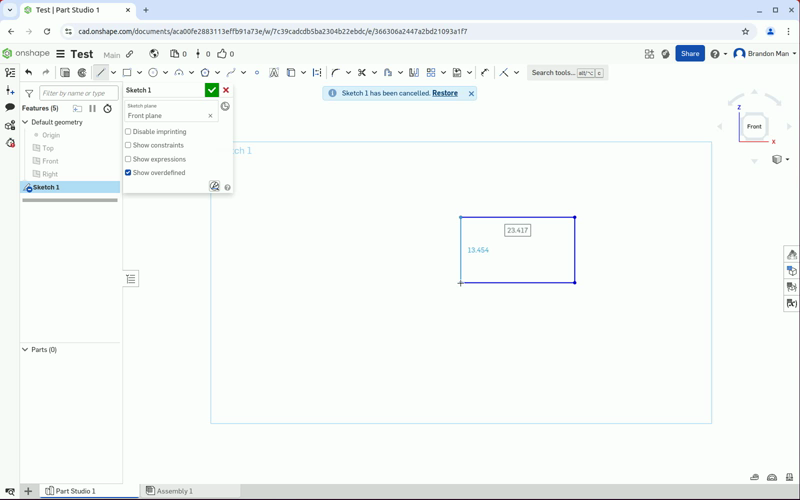
key(esc)
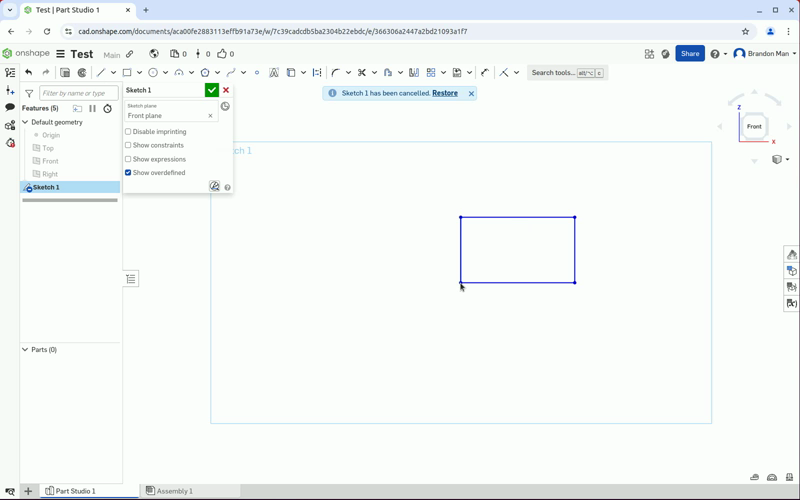
mouse_move(499, 240)
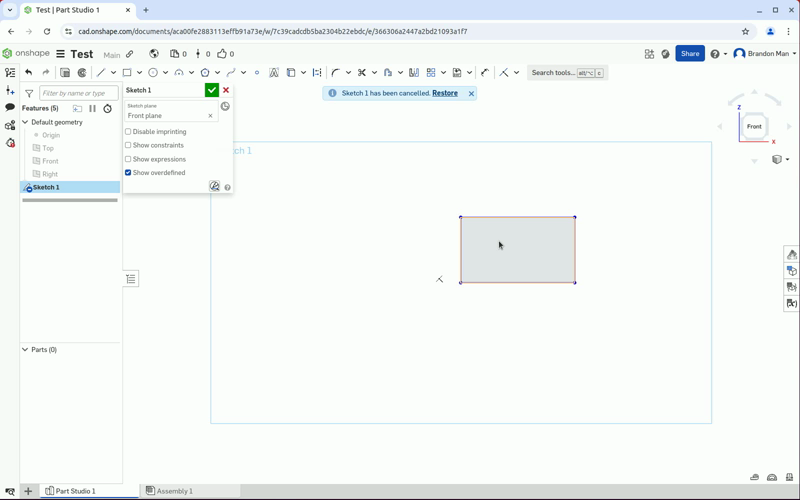
click(499, 240)
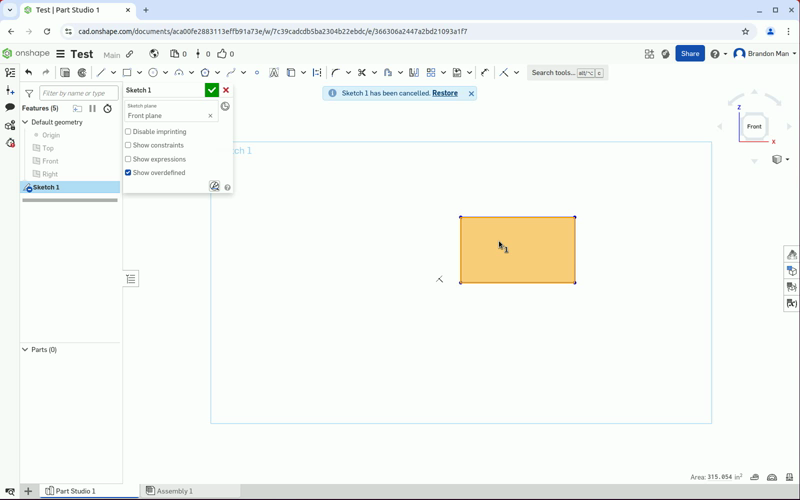
mouse_move(73, 352)
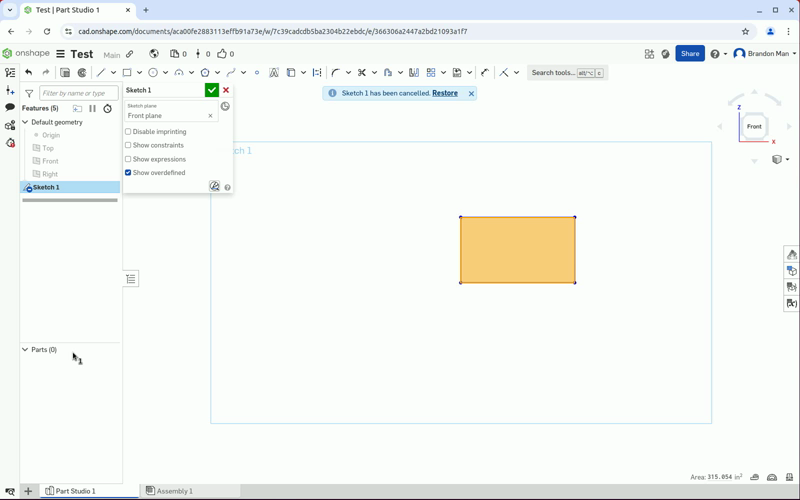
key(shift+y)
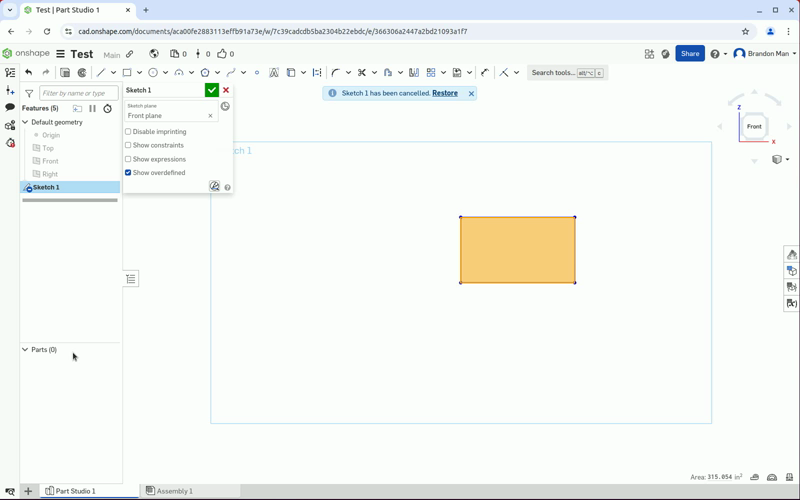
key(shift+e)
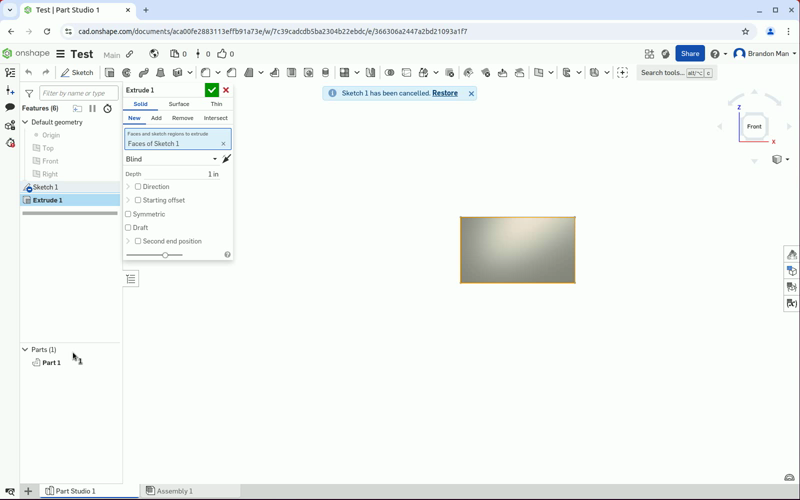
mouse_move(143, 106)
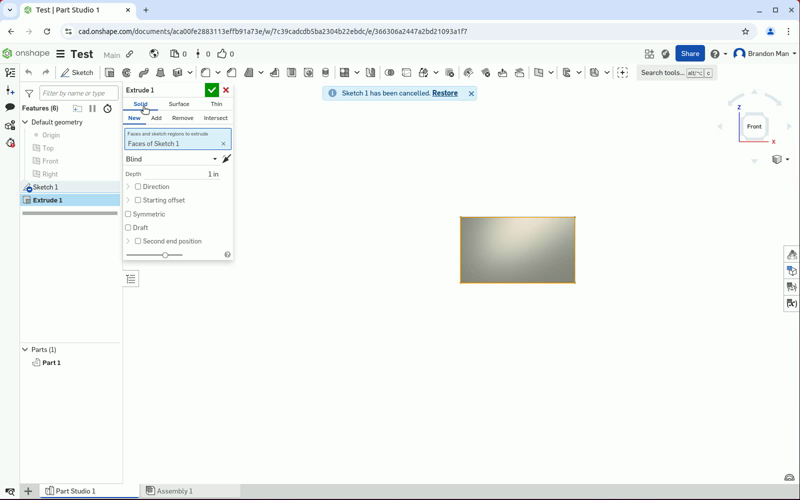
click(143, 106)
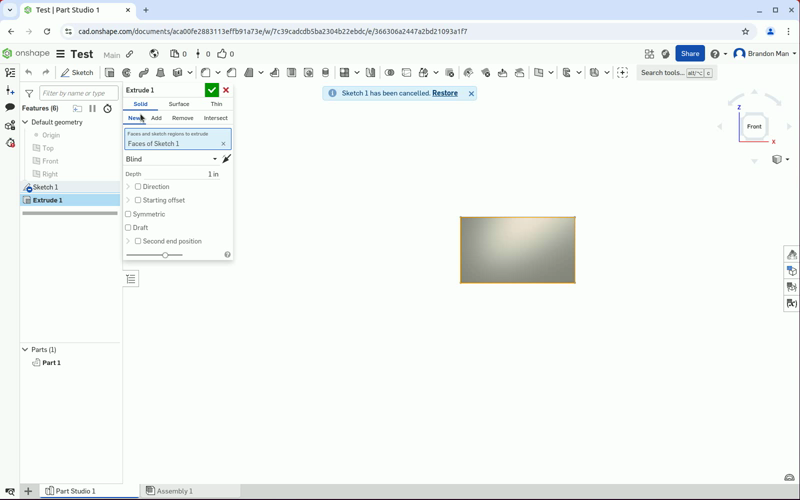
mouse_move(137, 120)
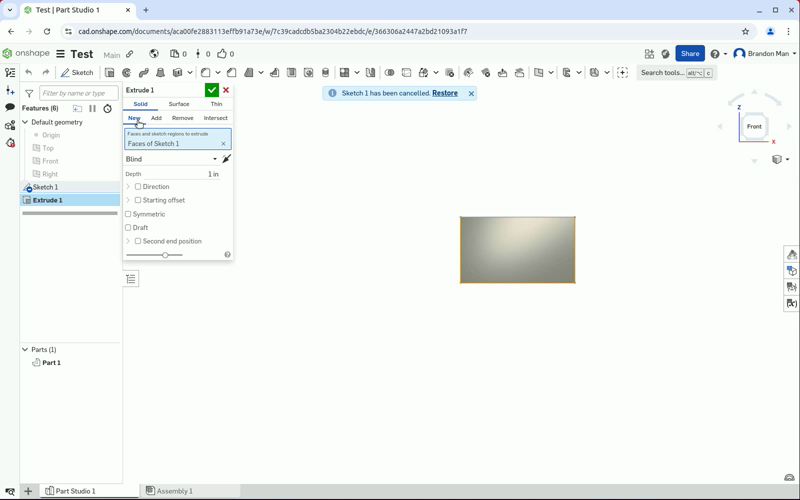
click(137, 120)
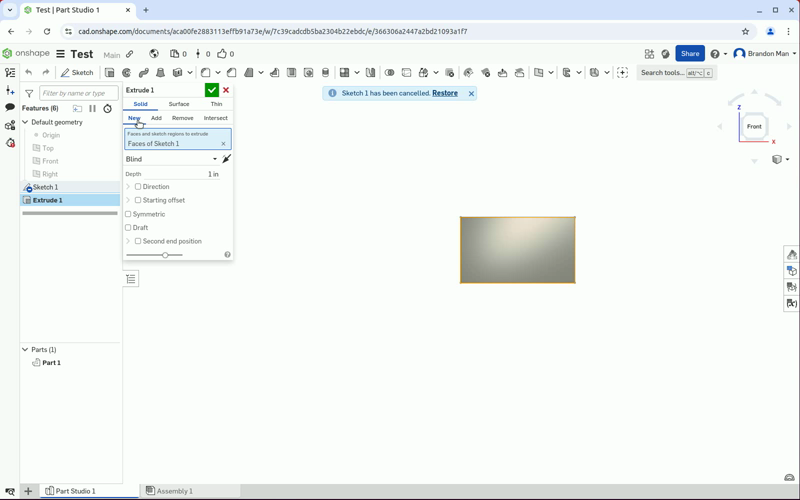
key(tab, 4)
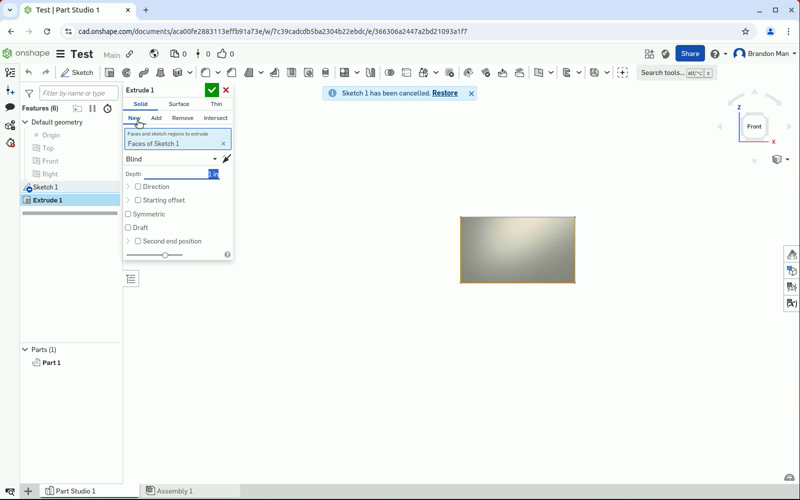
text(7.703)
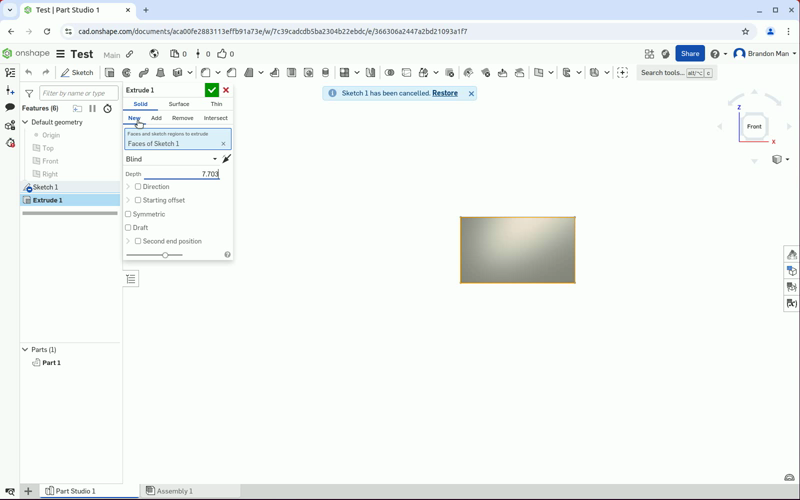
key(enter)
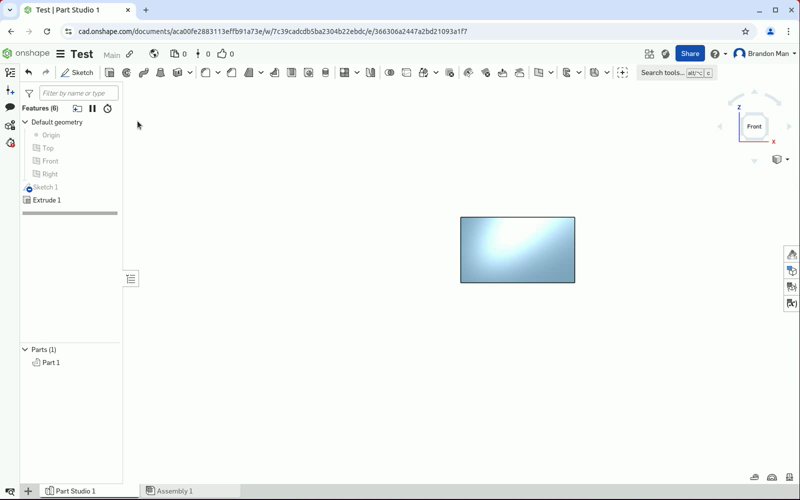
key(shift+h)
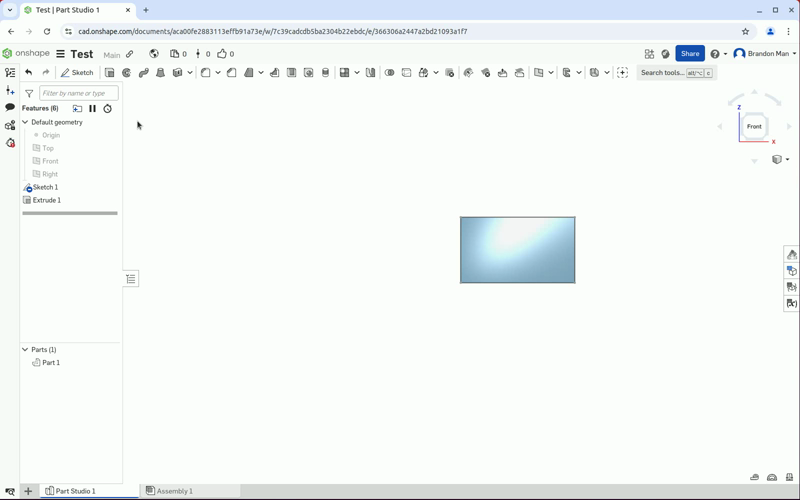
key(shift+h)
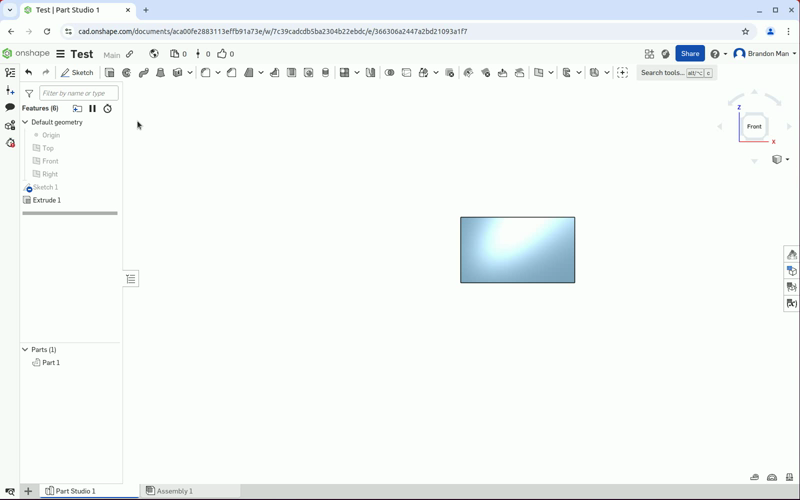
mouse_move(73, 189)
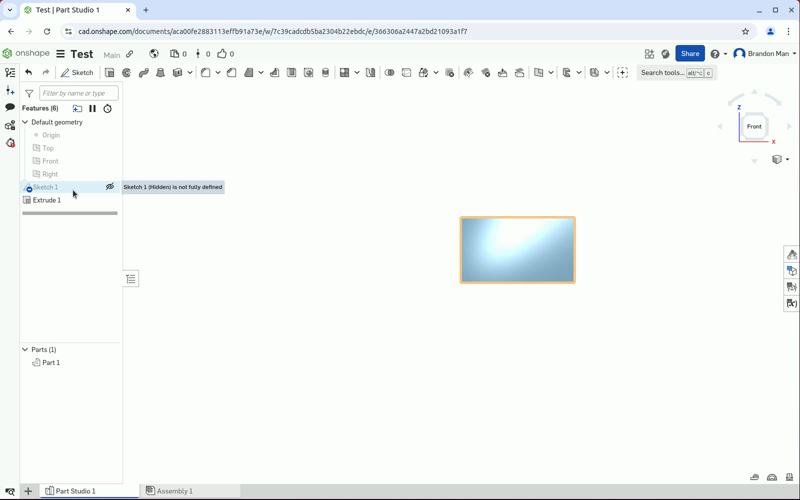
click(73, 189)
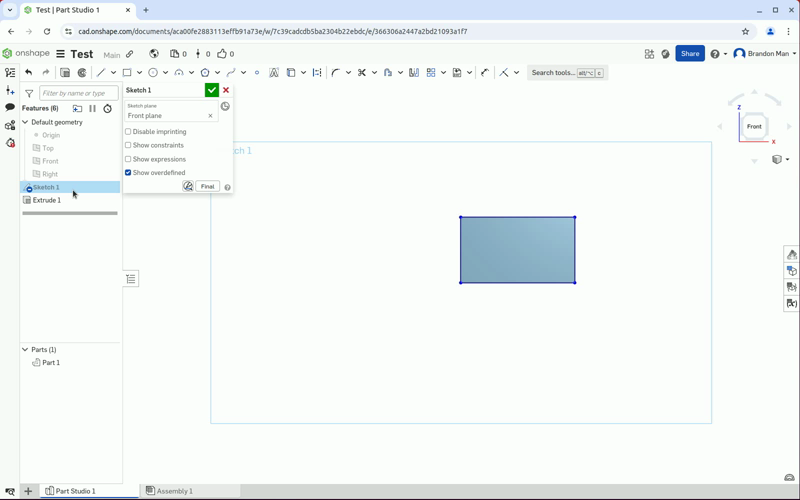
mouse_move(229, 92)
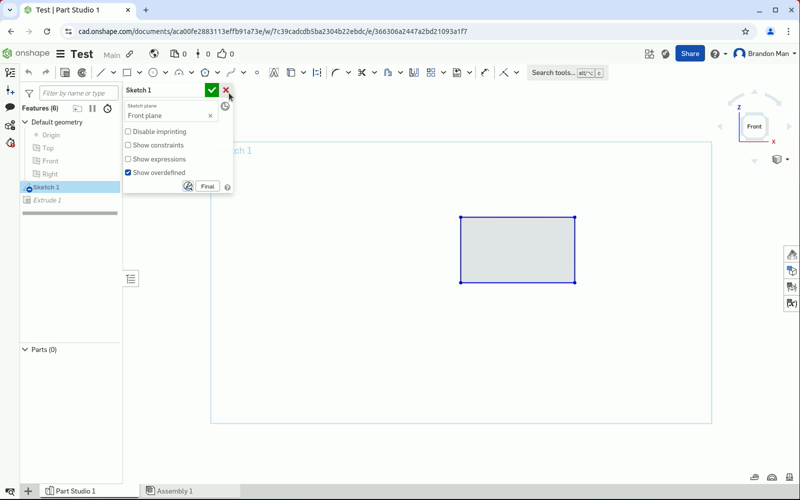
click(229, 92)
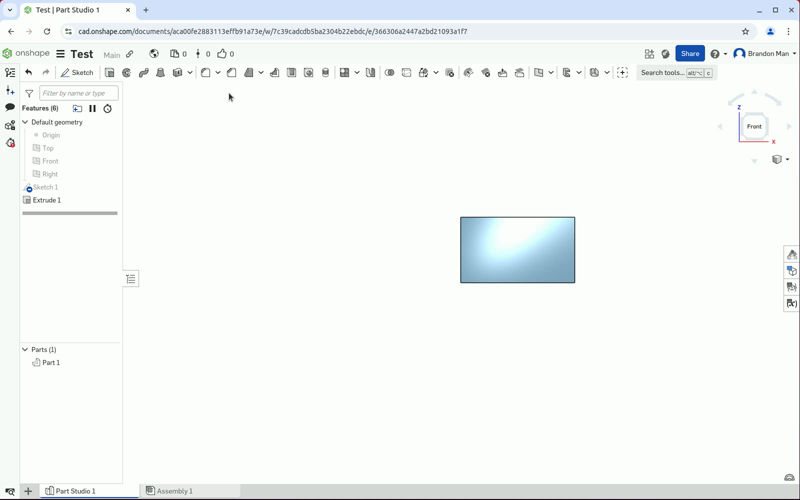
mouse_move(541, 75)
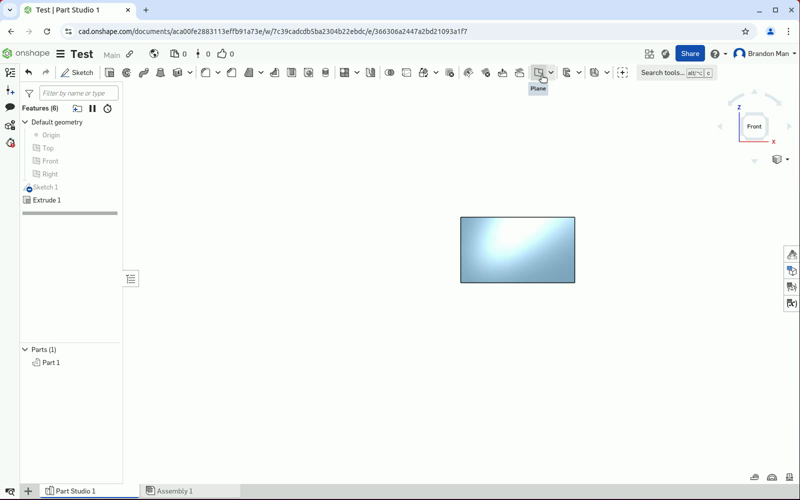
click(541, 75)
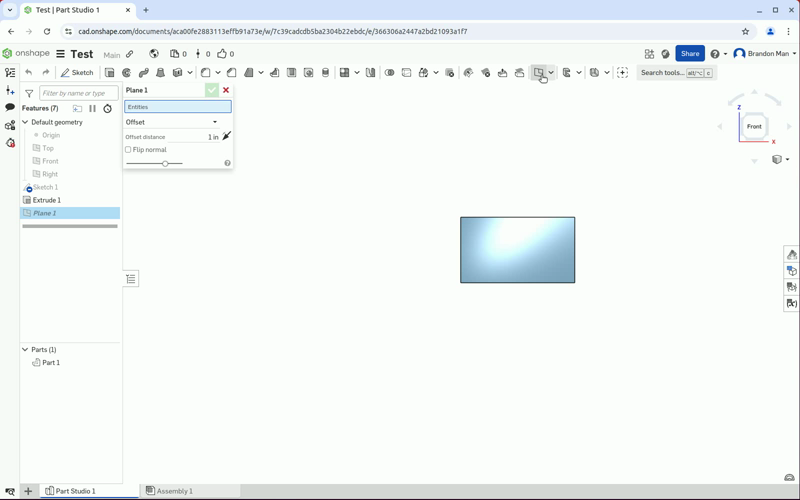
mouse_move(73, 163)
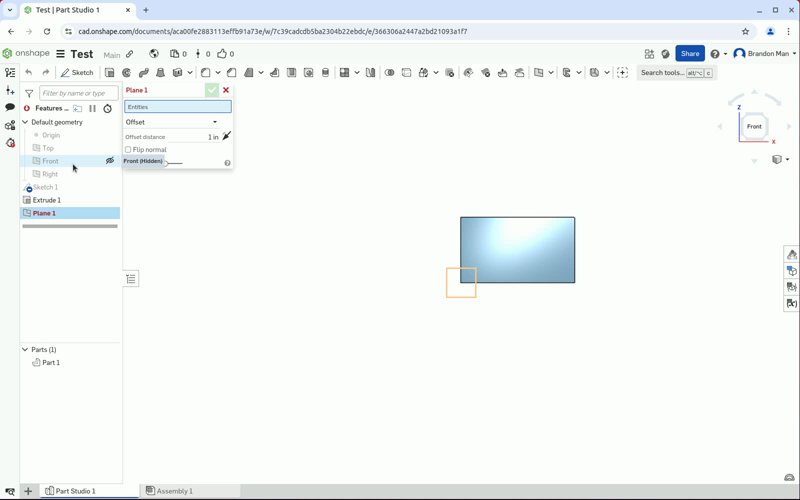
click(73, 163)
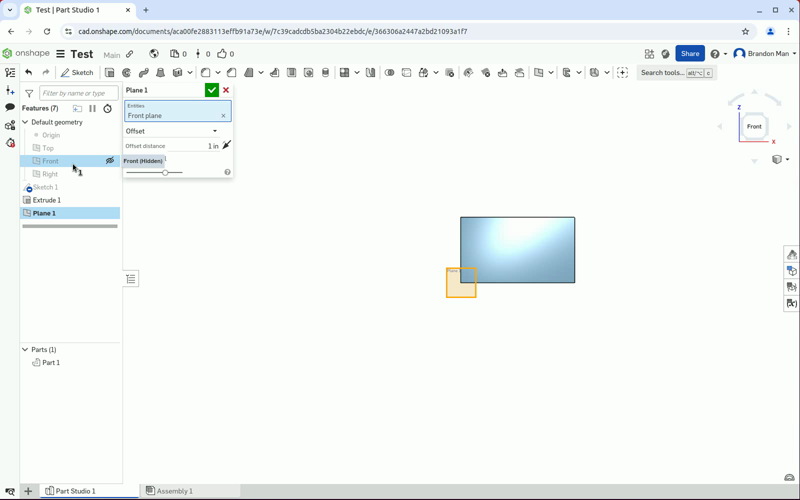
key(tab, 2)
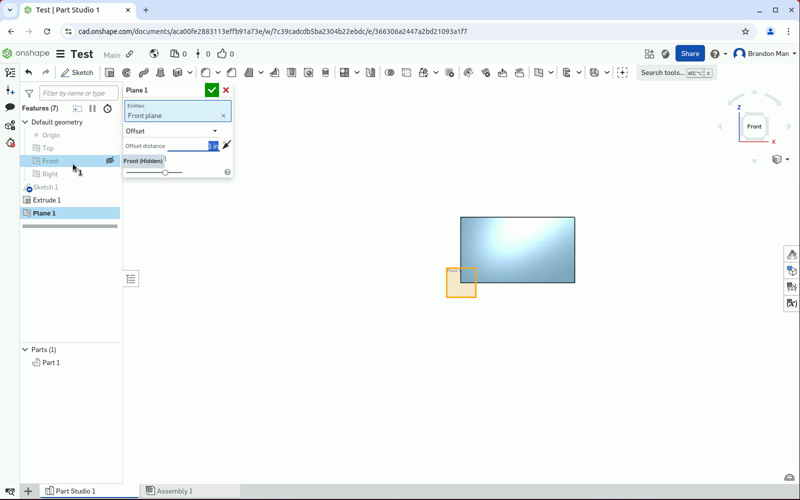
text(7.703)
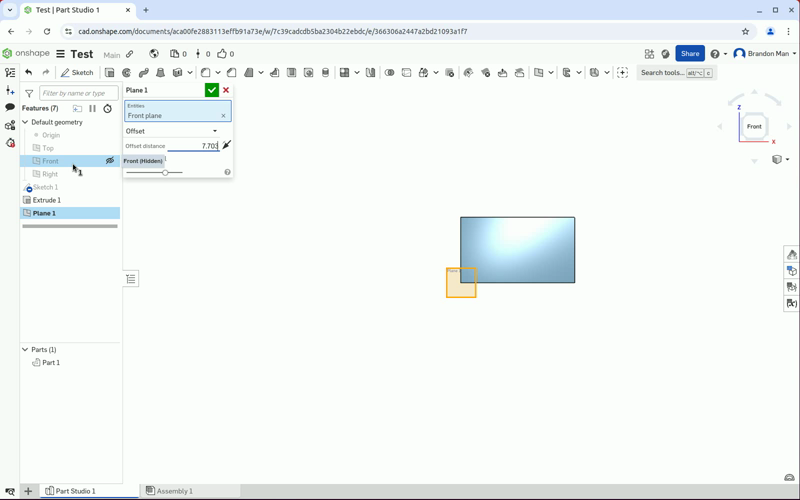
key(enter, 2)
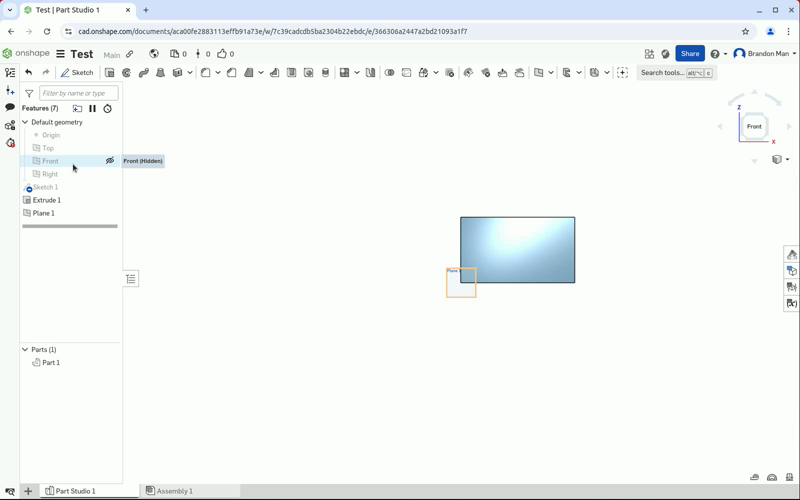
key(shift+s)
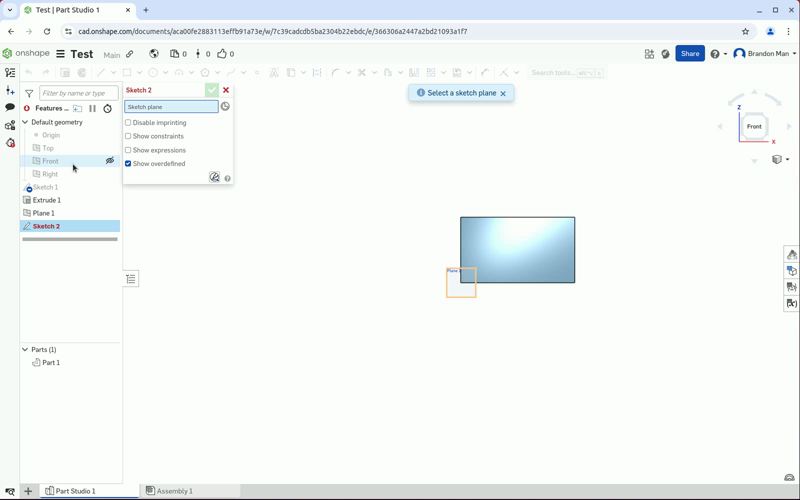
mouse_move(73, 215)
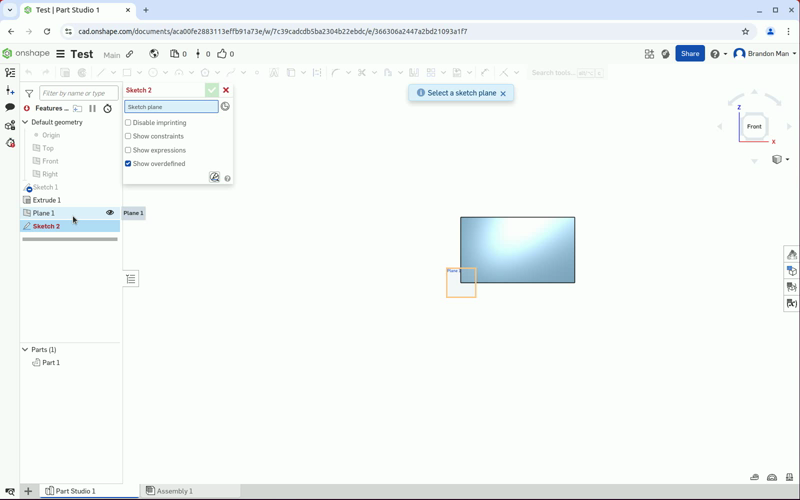
click(73, 215)
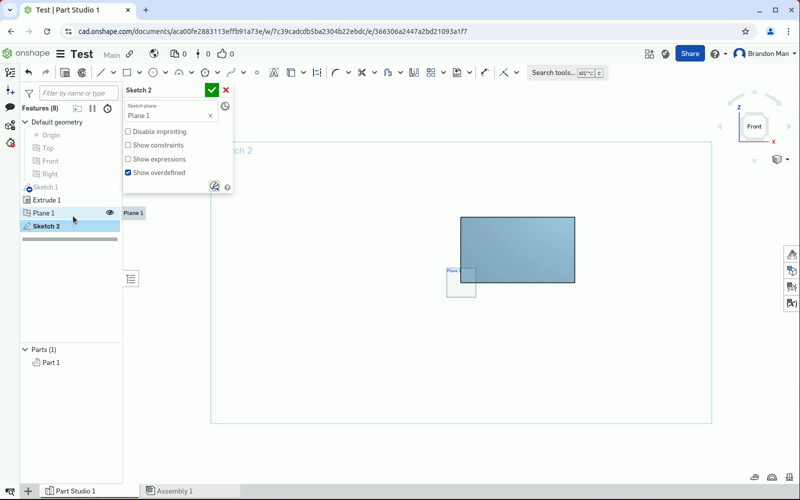
mouse_move(73, 352)
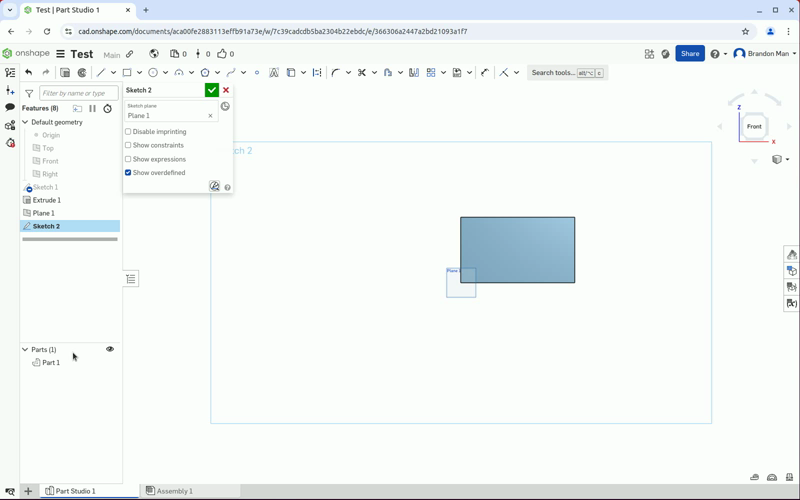
key(y)
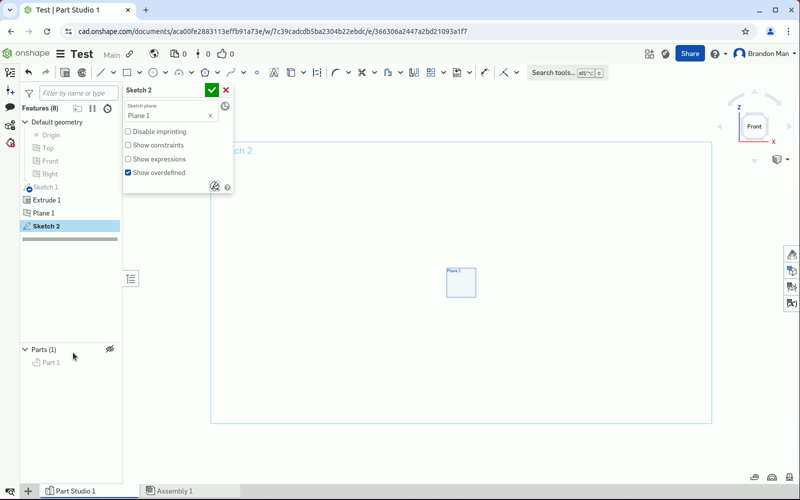
key(l)
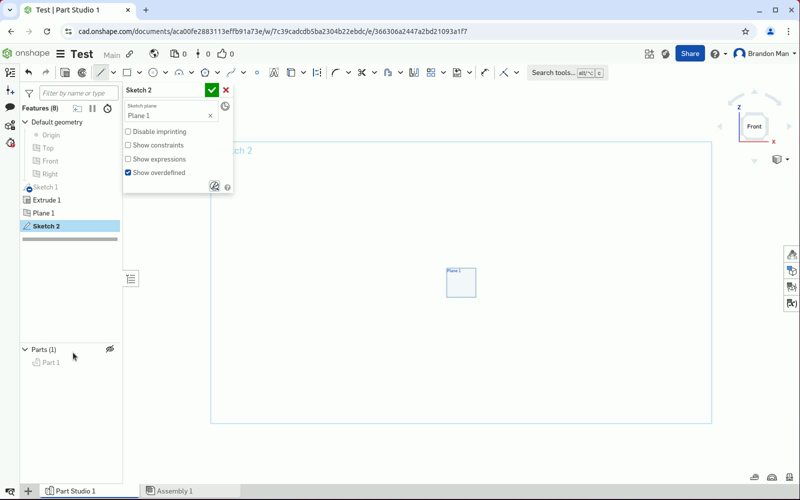
key_down(shift)
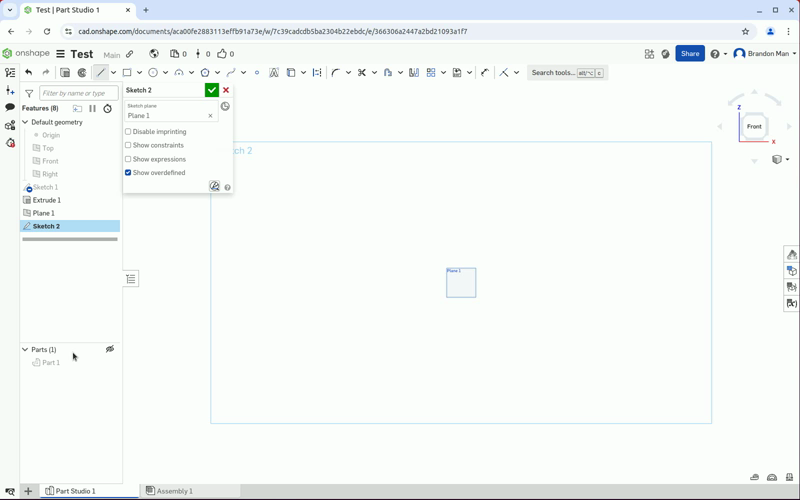
mouse_move(460, 264)
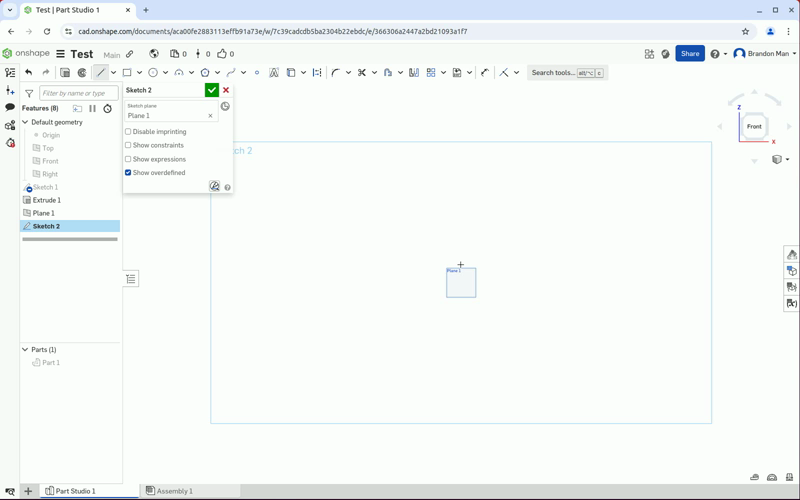
click(460, 264)
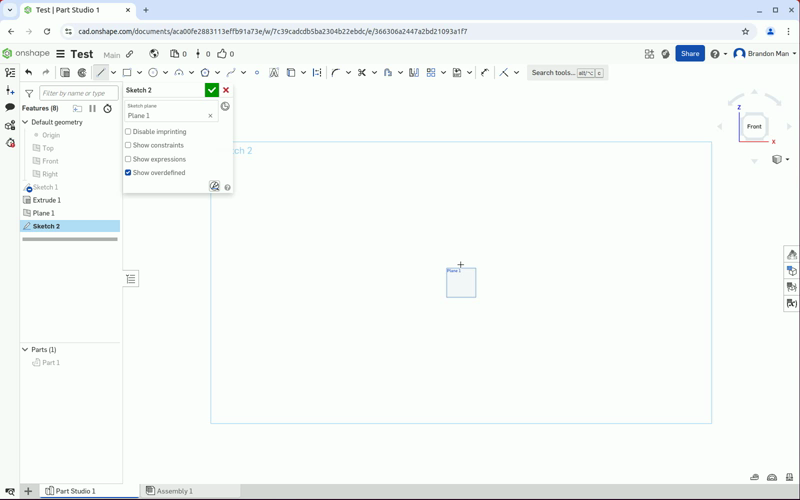
key_up(shift)
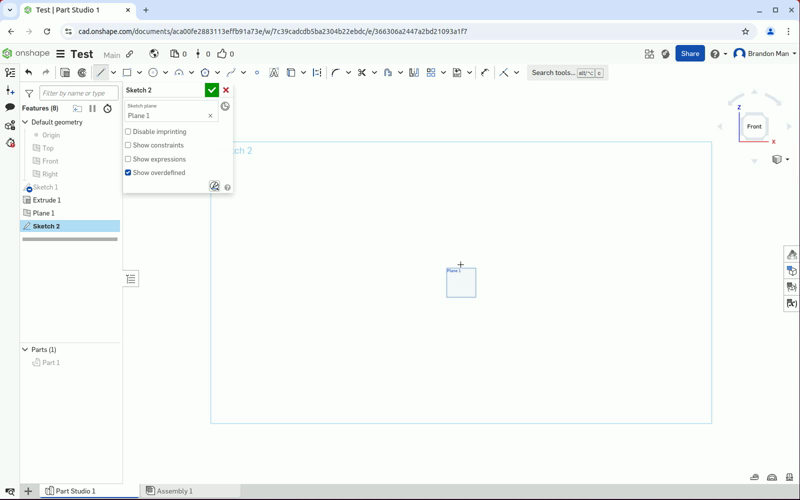
key_down(shift)
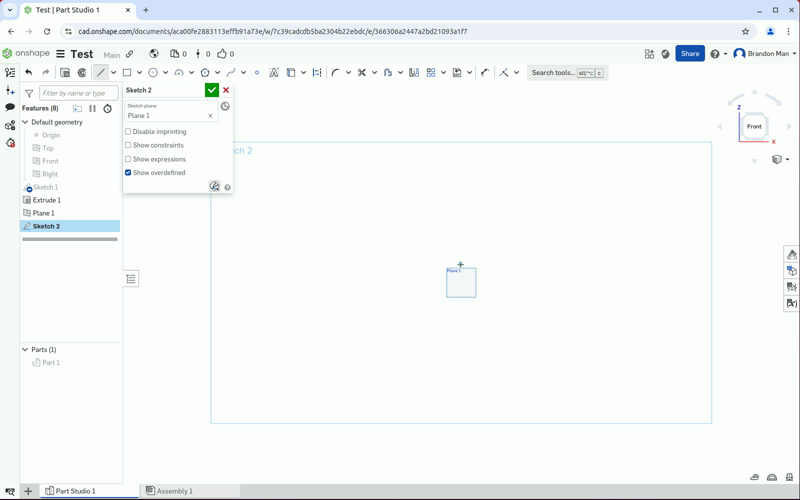
mouse_move(490, 264)
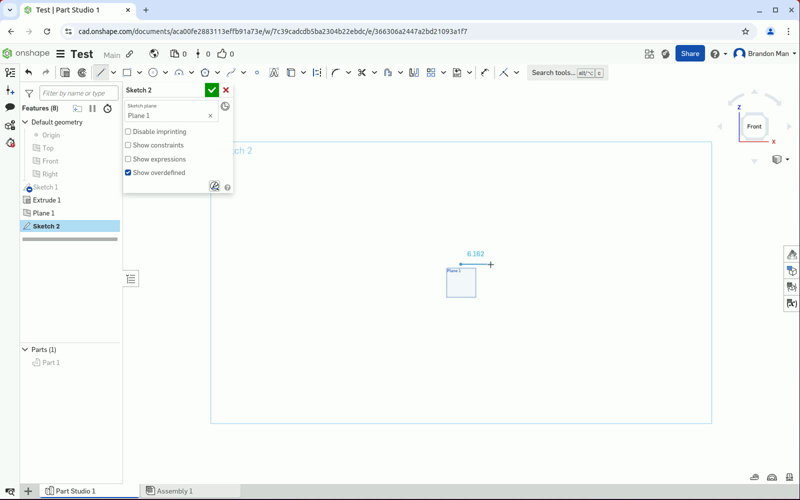
mouse_move(498, 264)
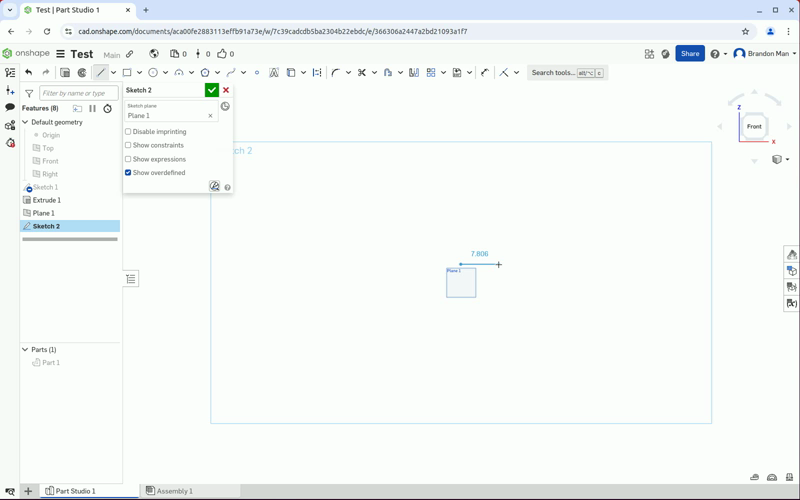
click(498, 264)
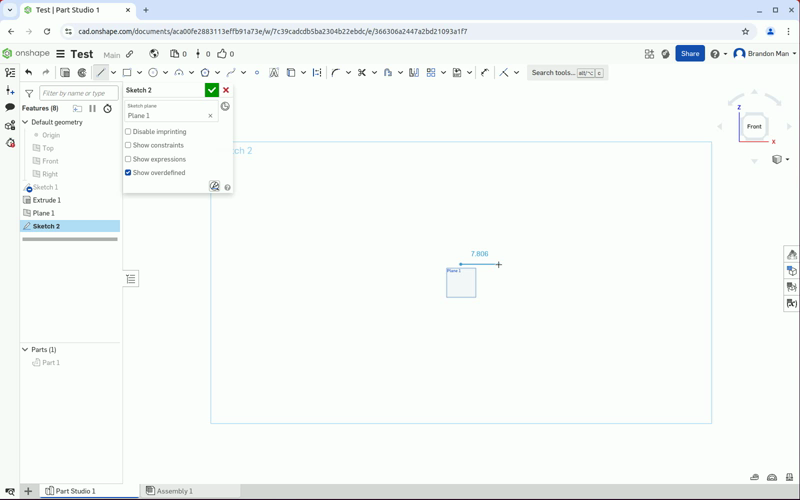
key_up(shift)
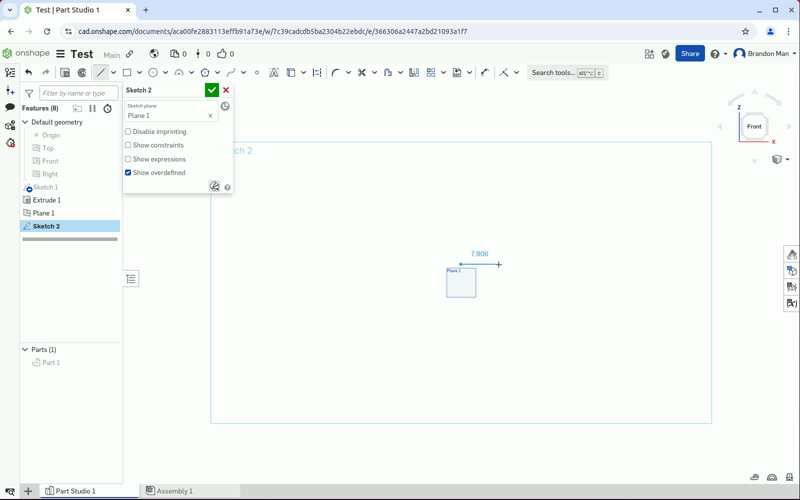
key_down(shift)
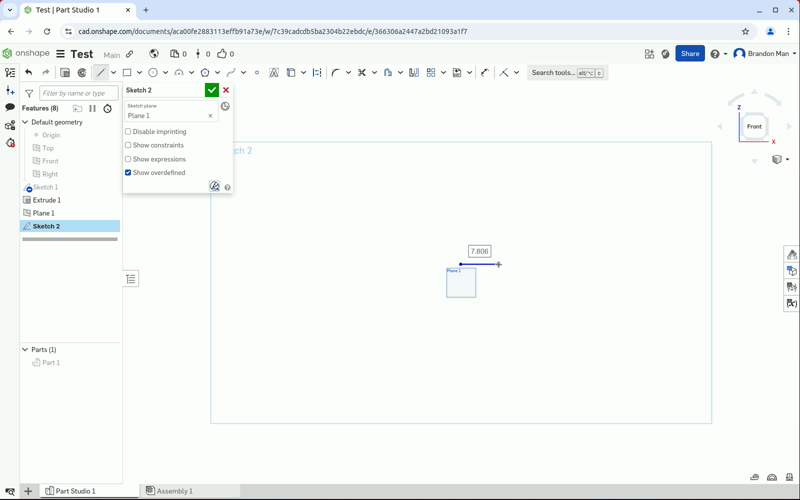
mouse_move(528, 264)
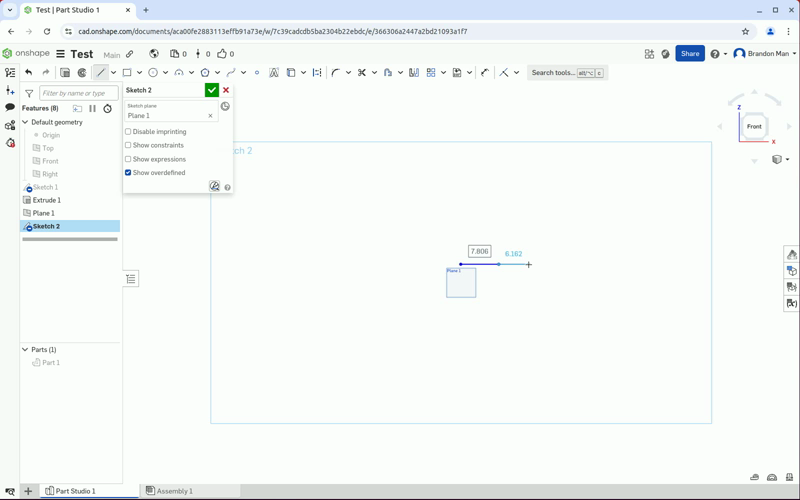
mouse_move(498, 216)
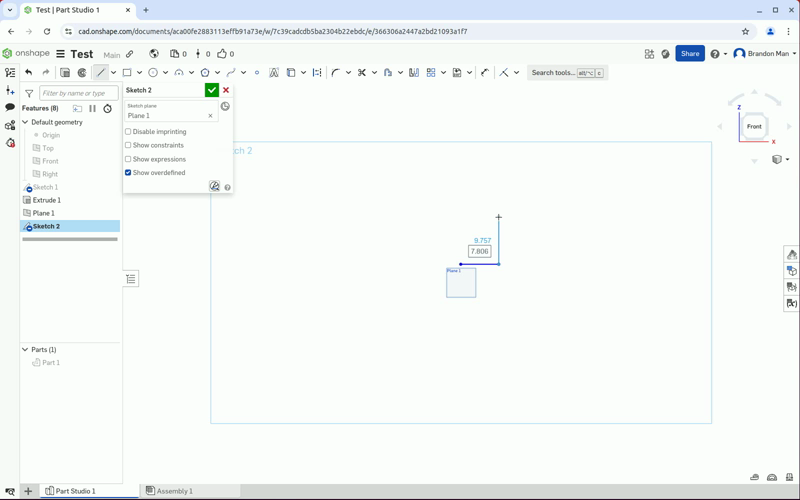
click(498, 216)
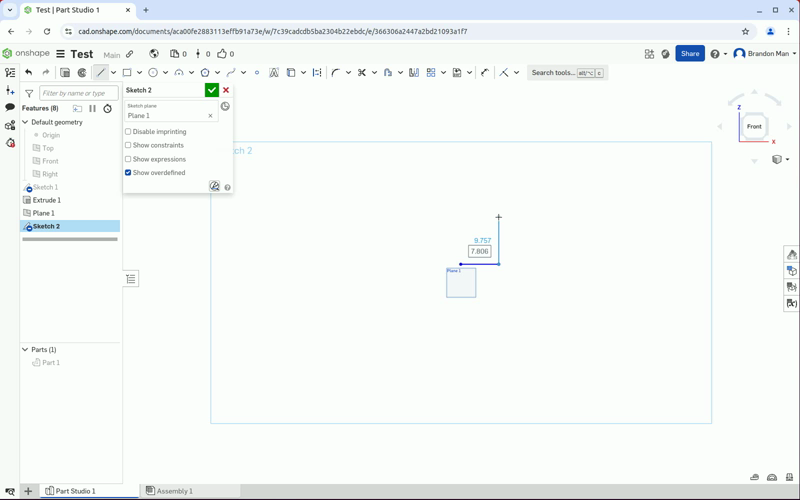
key_up(shift)
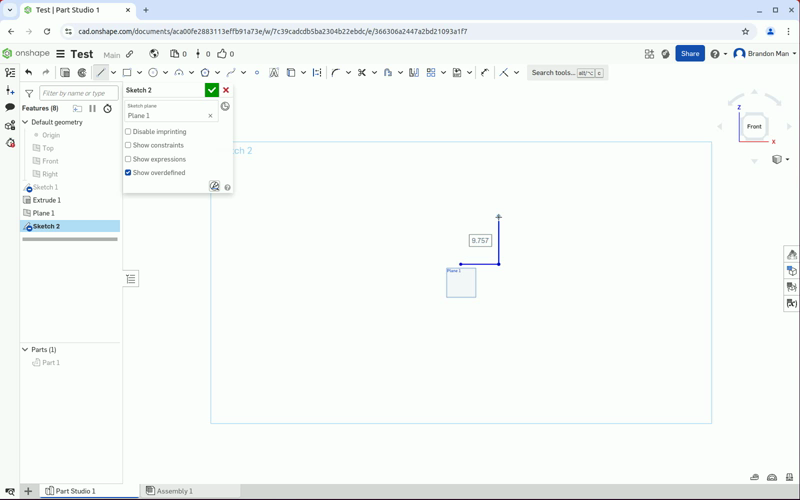
key_down(shift)
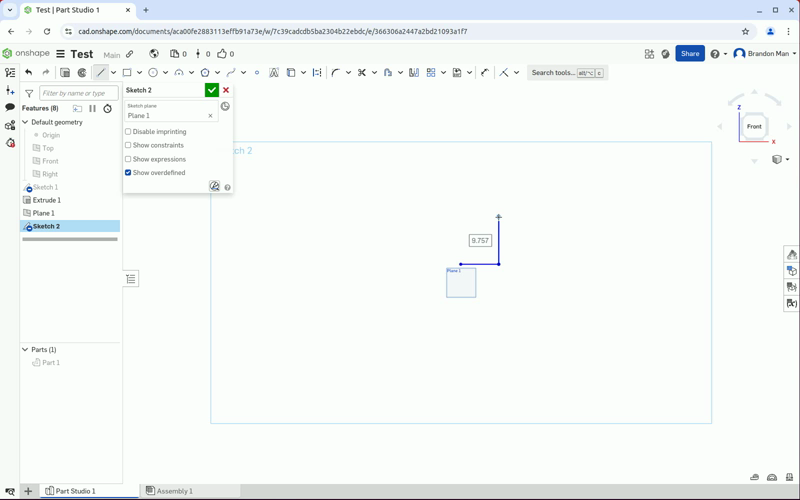
mouse_move(528, 216)
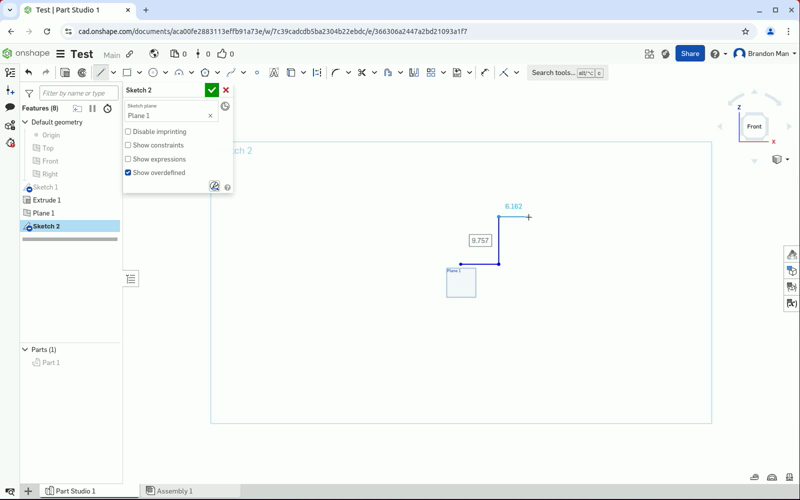
mouse_move(460, 216)
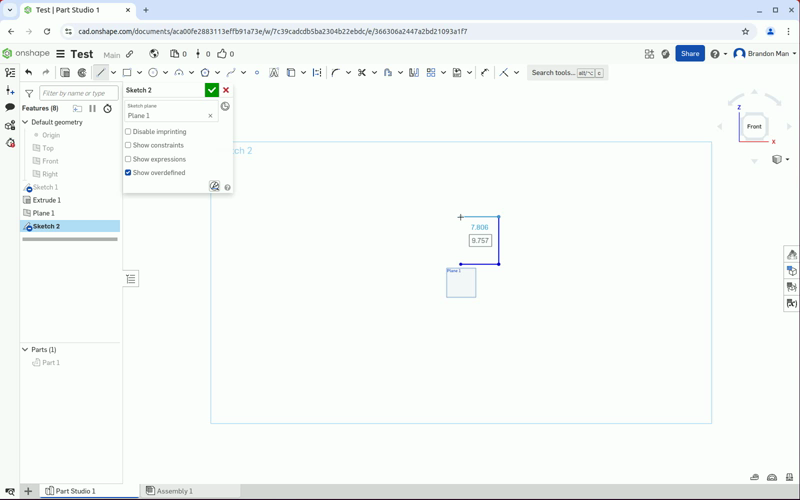
click(460, 216)
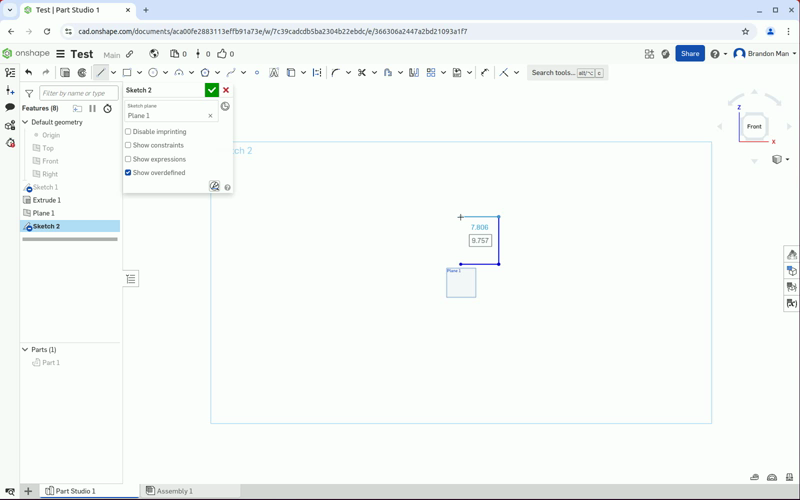
key_up(shift)
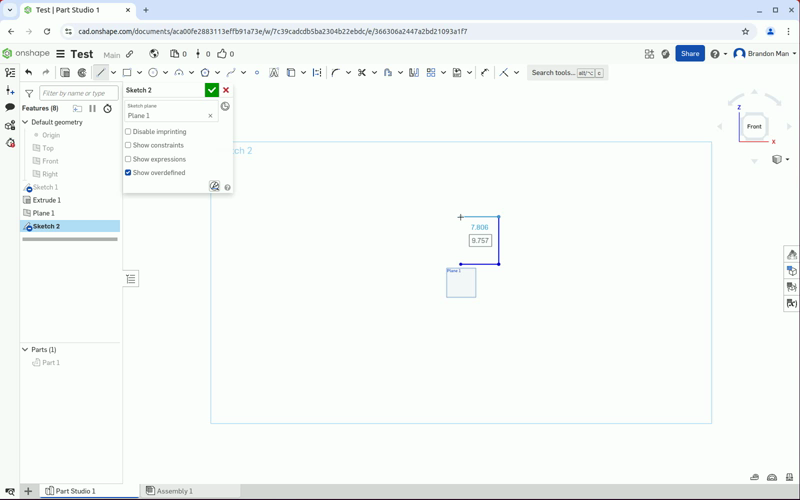
mouse_move(490, 216)
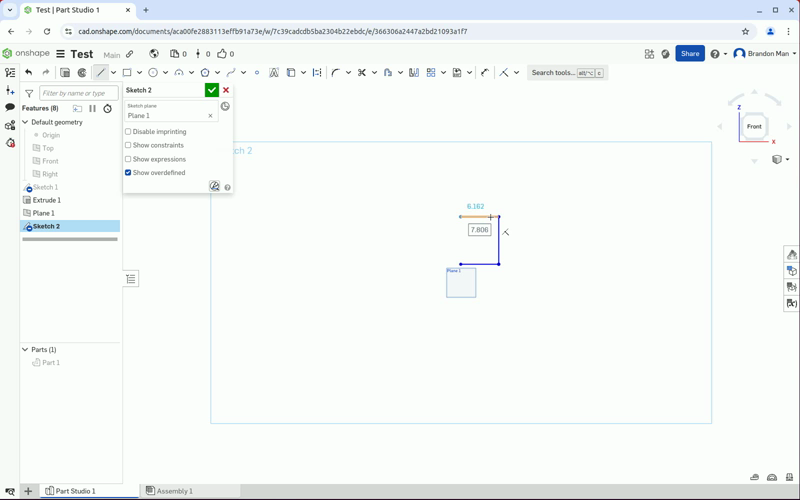
key_down(shift)
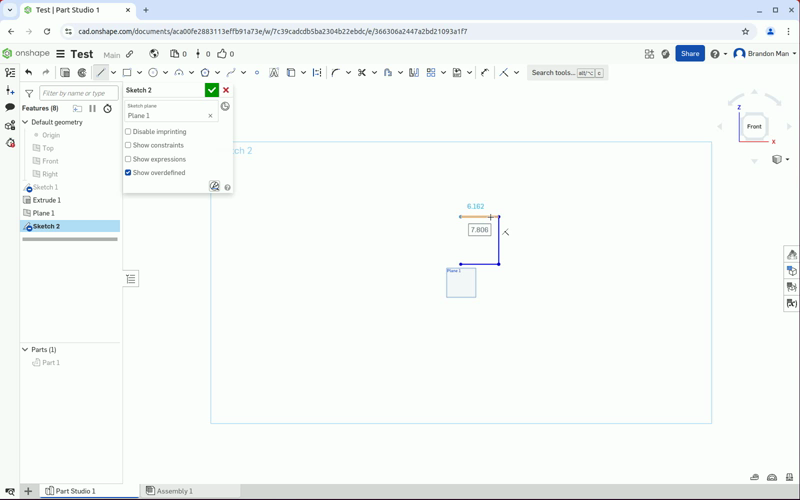
mouse_move(460, 264)
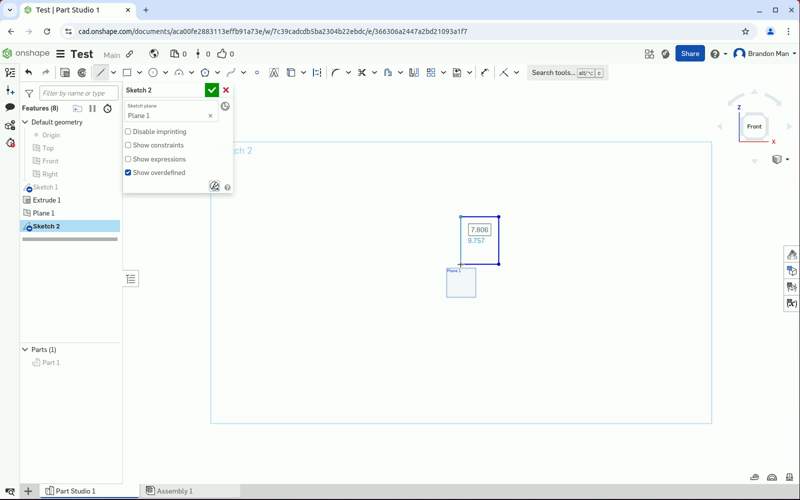
key_up(shift)
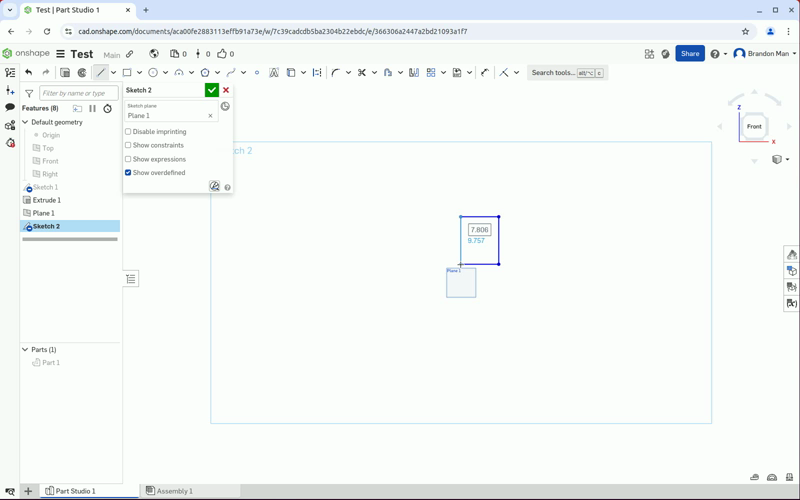
click(460, 264)
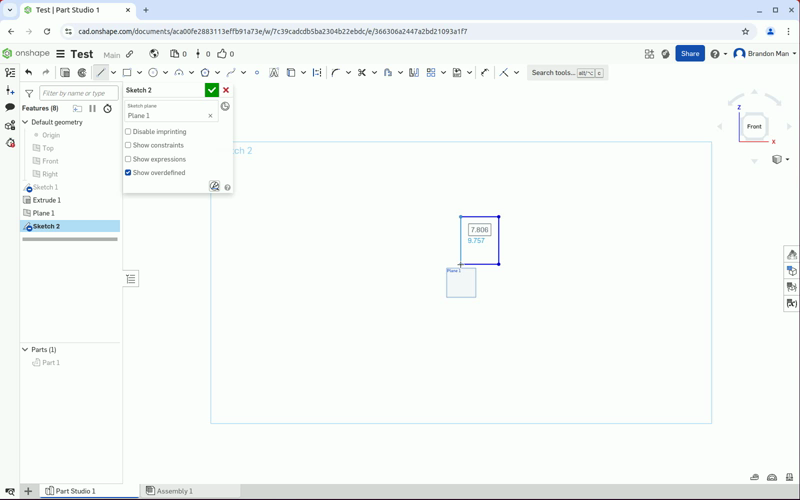
key(esc)
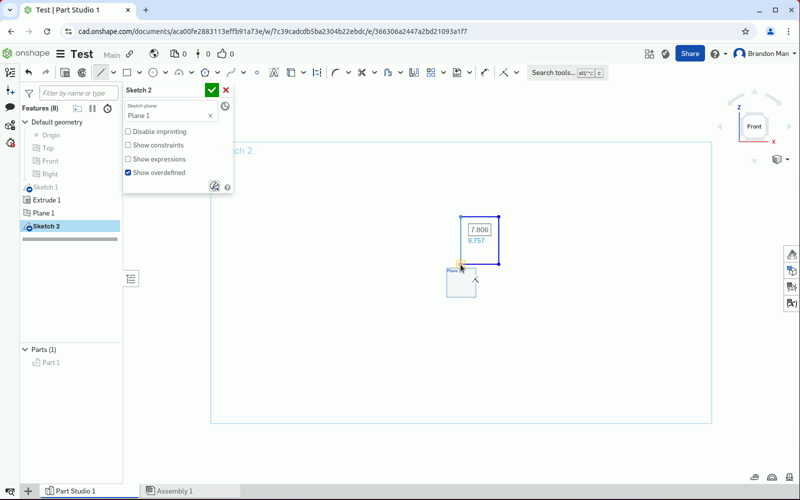
mouse_move(480, 236)
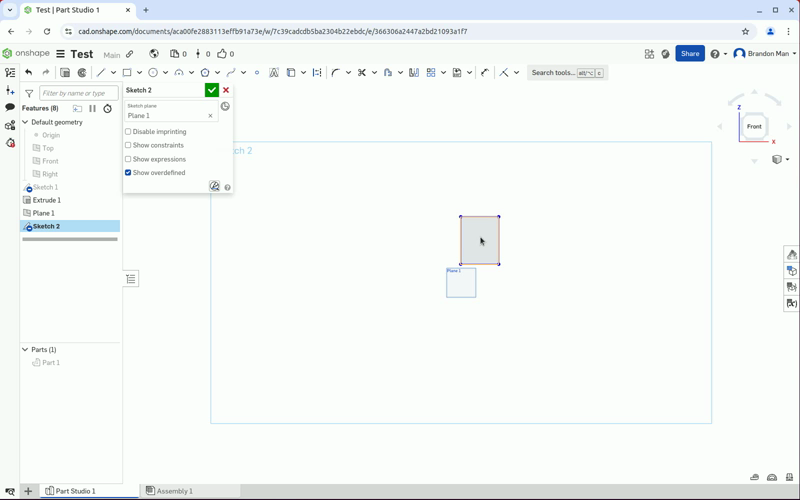
click(480, 236)
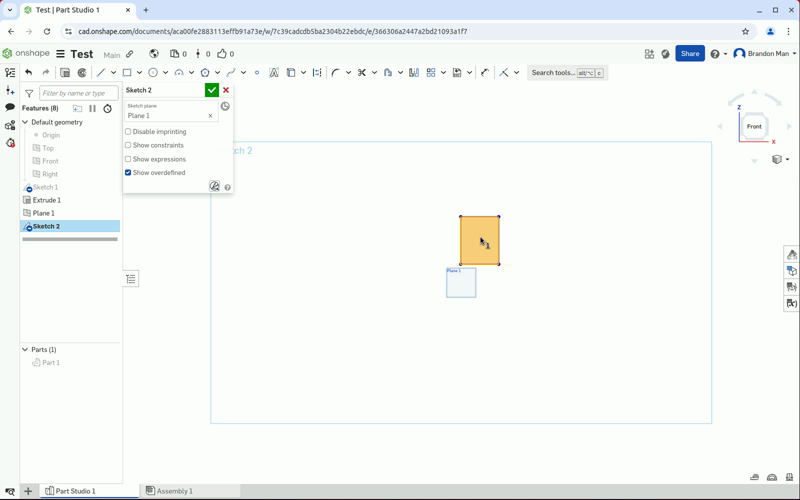
mouse_move(73, 352)
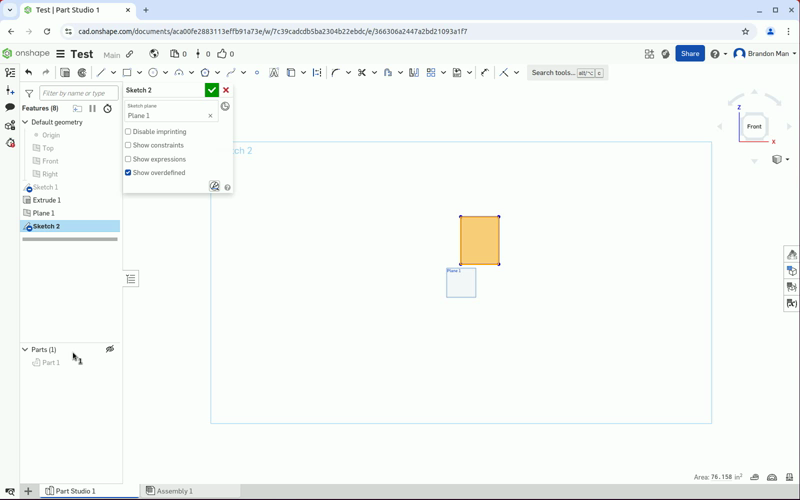
key(shift+y)
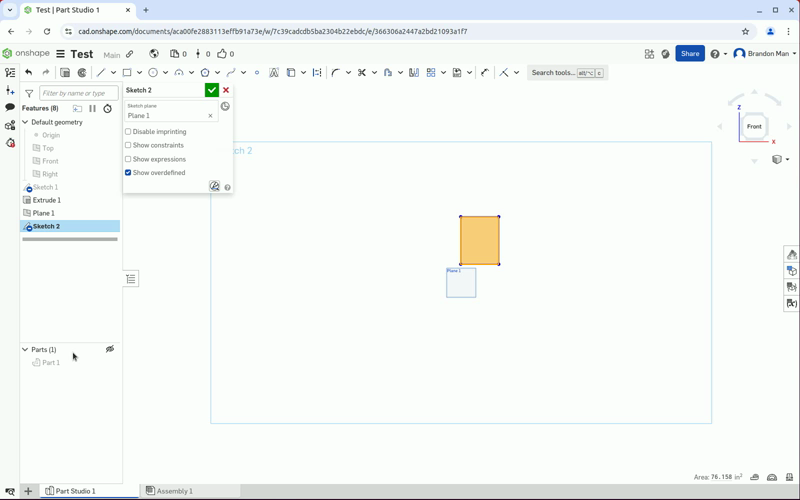
key(shift+e)
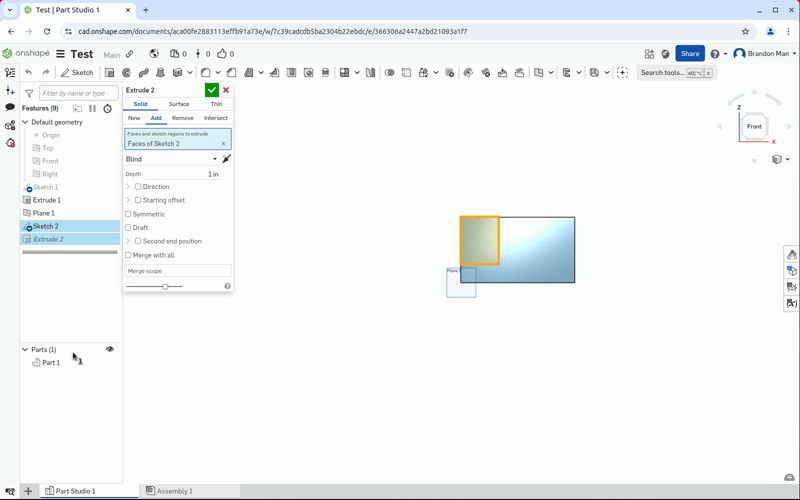
mouse_move(143, 106)
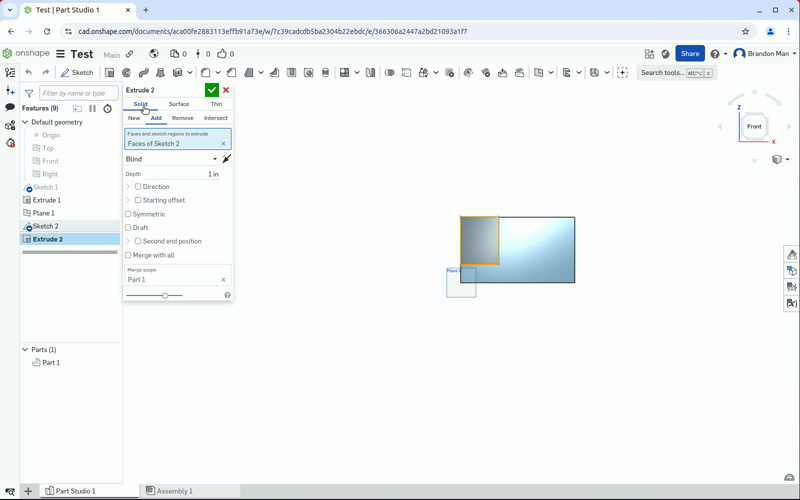
click(143, 106)
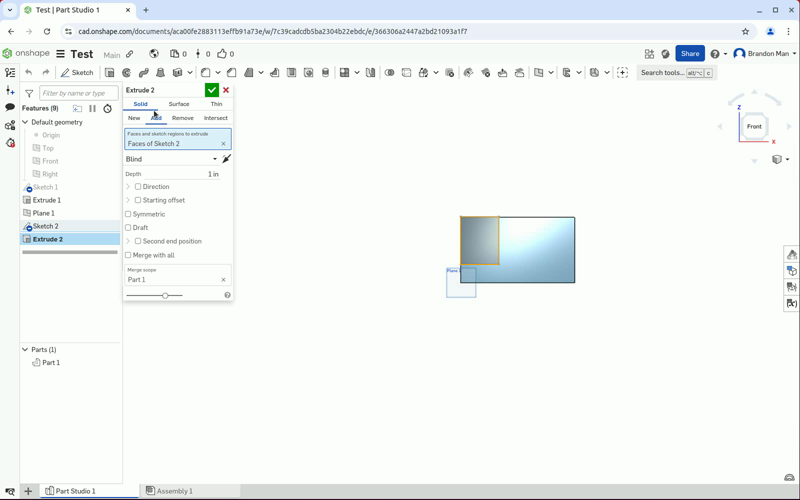
mouse_move(186, 120)
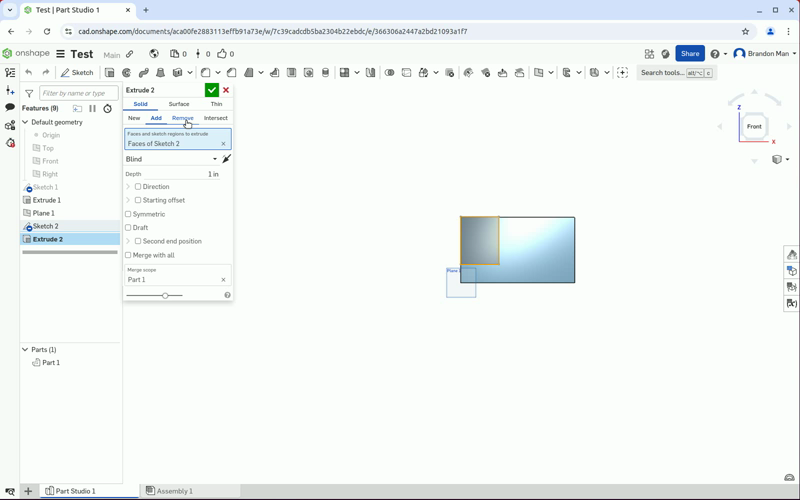
click(186, 120)
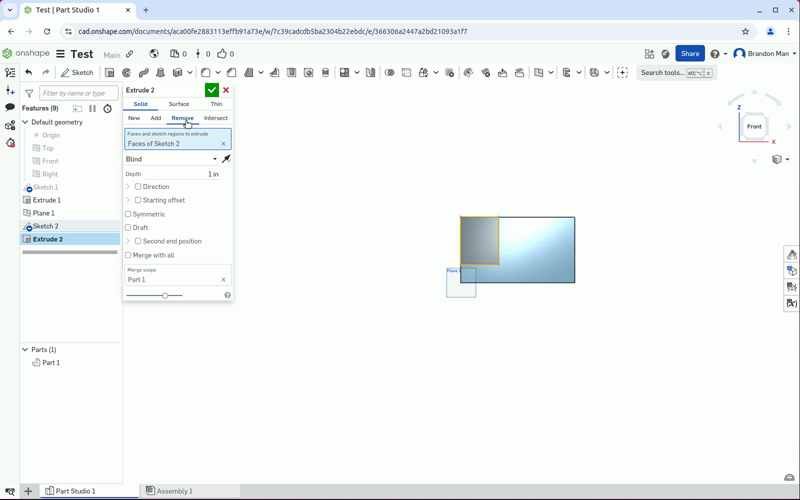
key(tab, 4)
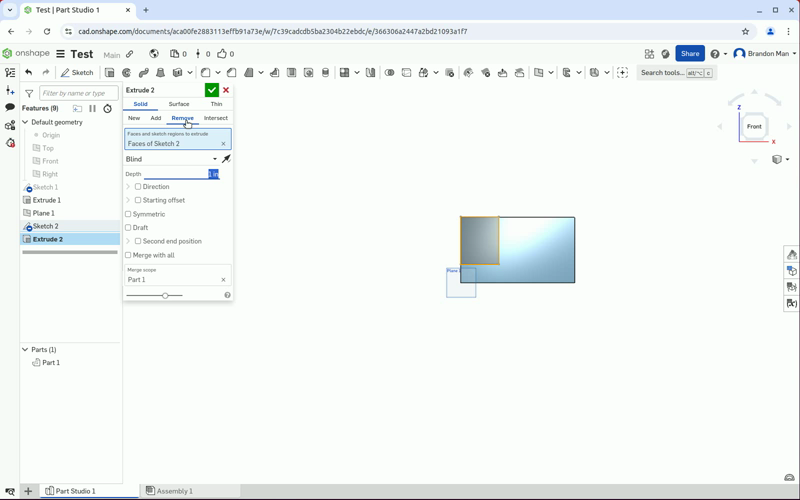
text(7.703)
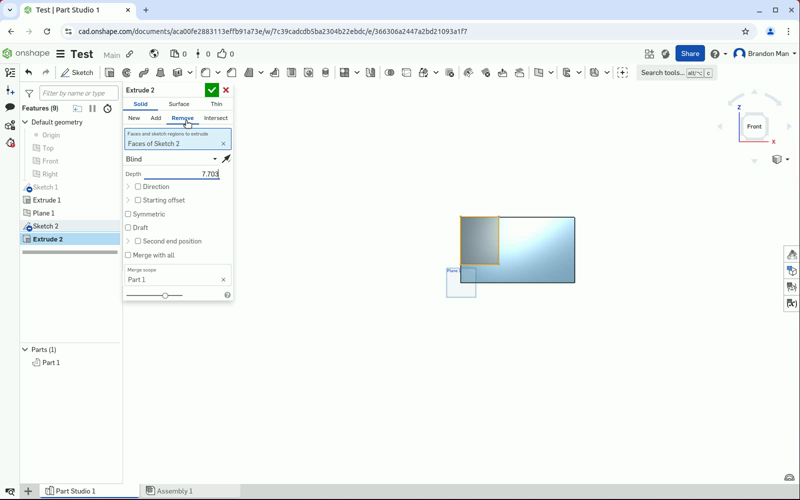
key(tab, 6)
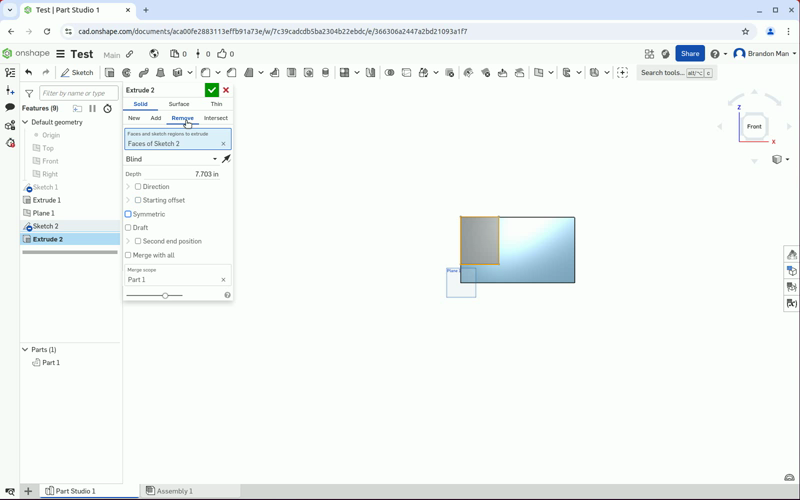
key(space)
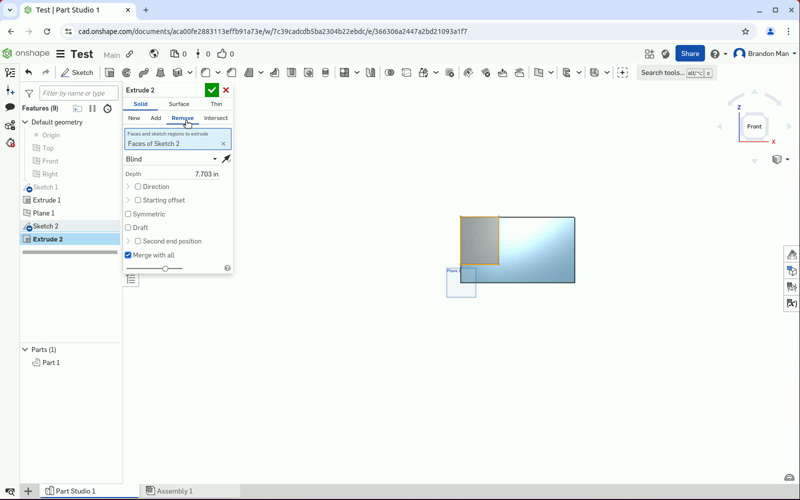
key(enter)
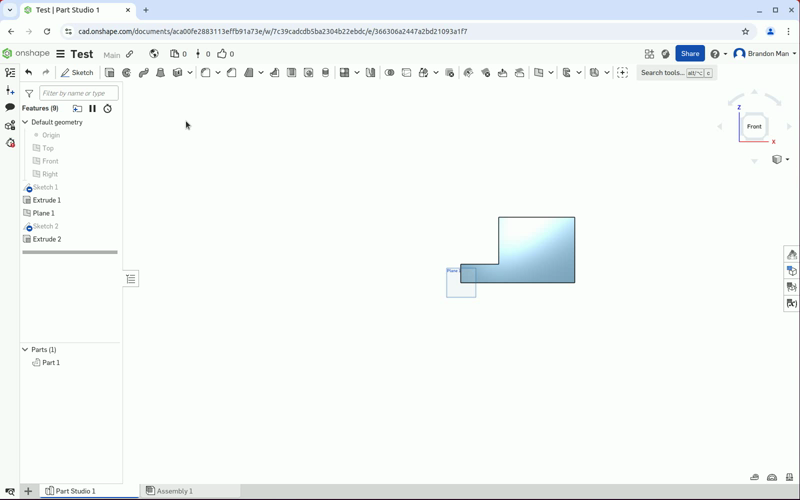
key(shift+h)
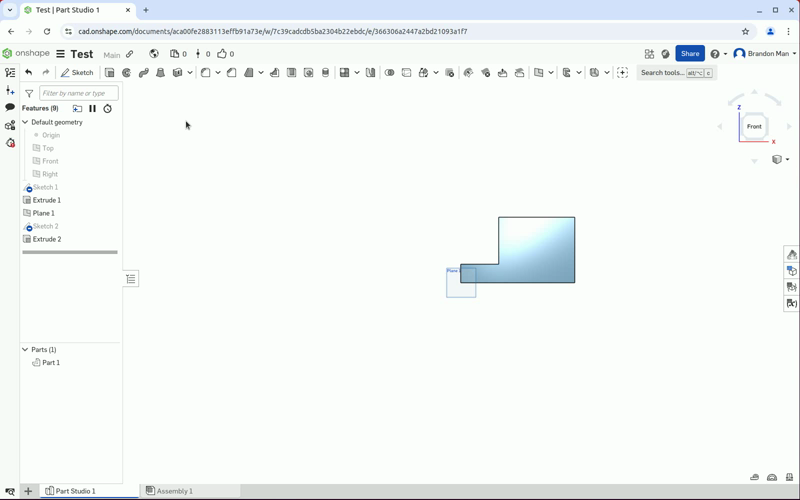
key(shift+h)
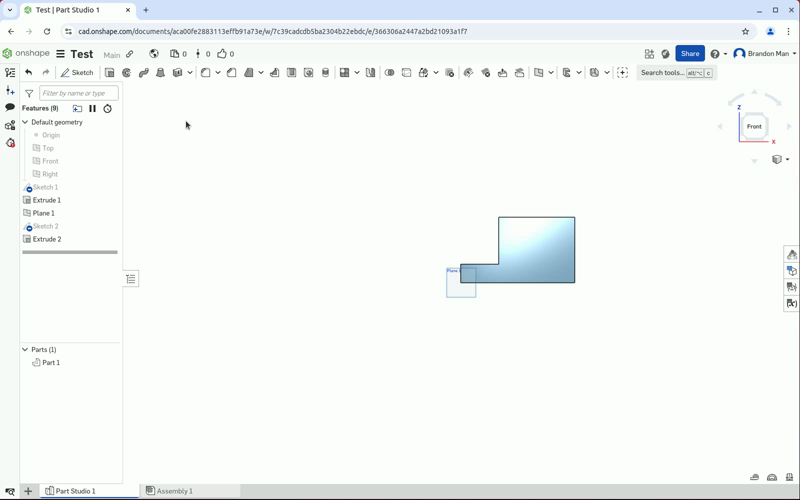
mouse_move(73, 189)
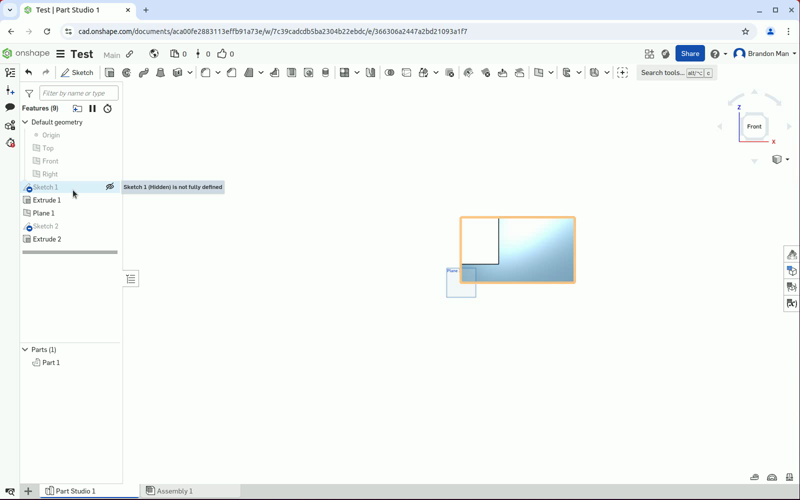
click(73, 189)
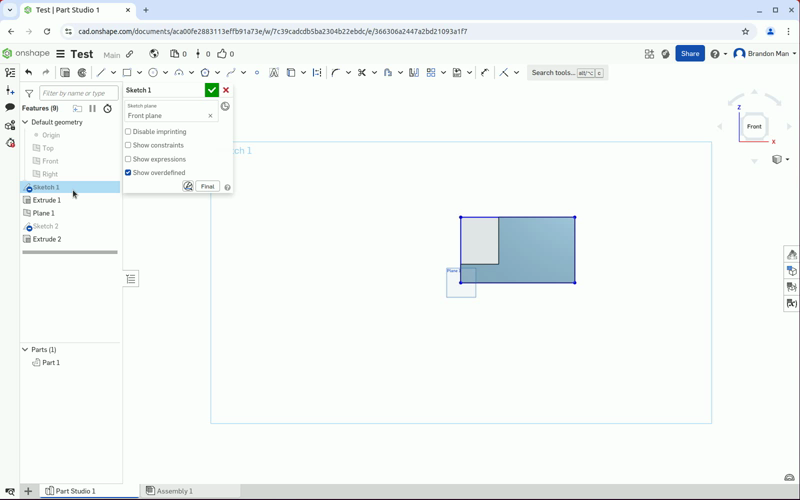
mouse_move(229, 92)
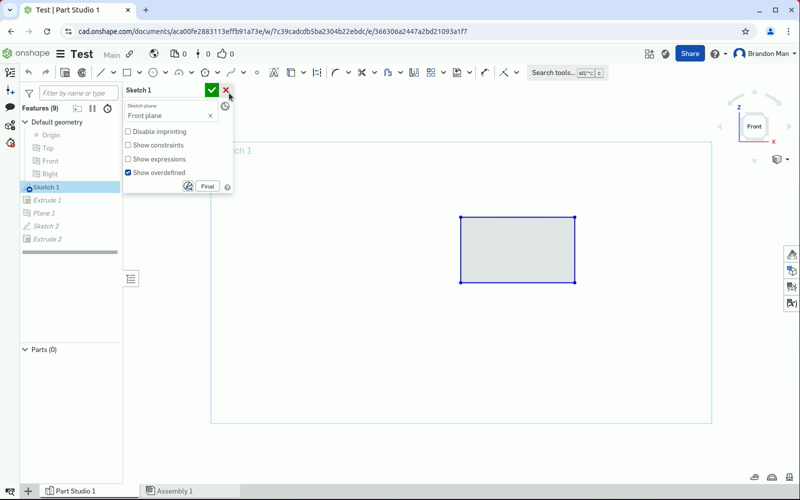
click(229, 92)
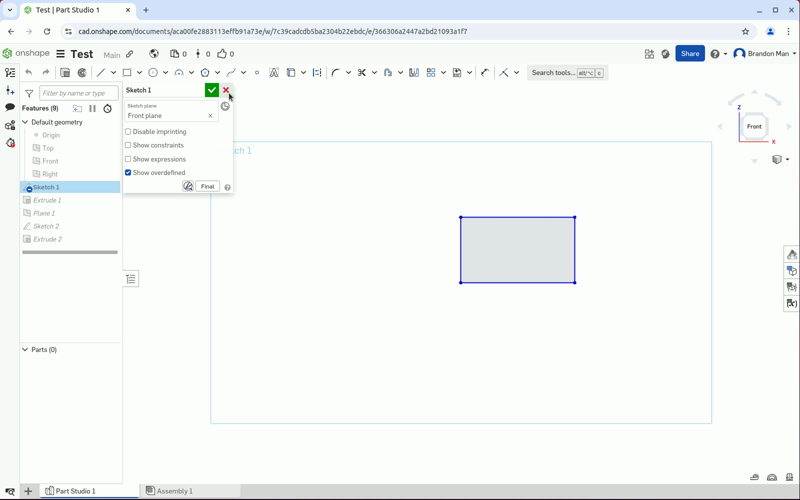
key(shift+s)
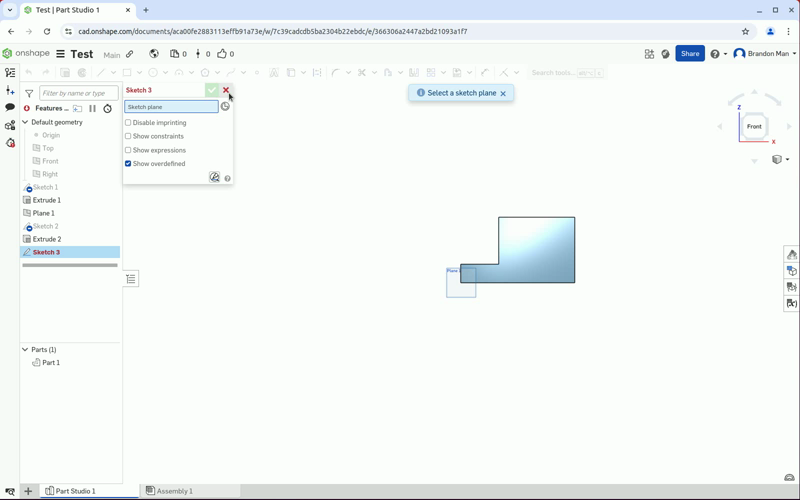
mouse_move(73, 215)
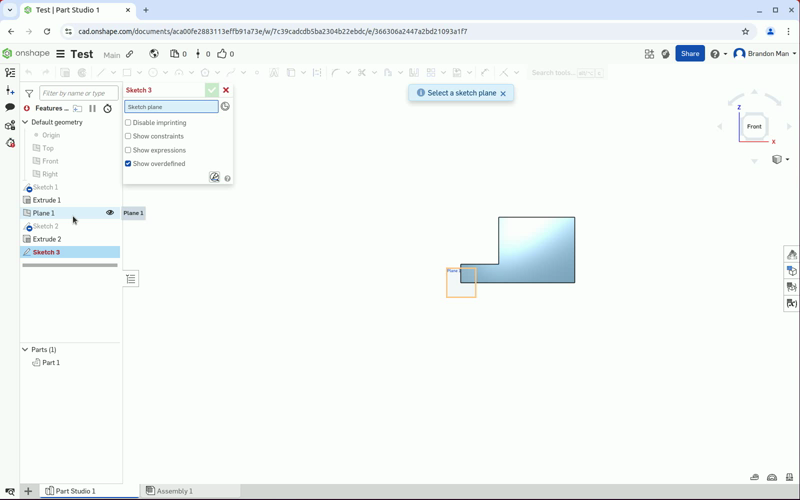
click(73, 215)
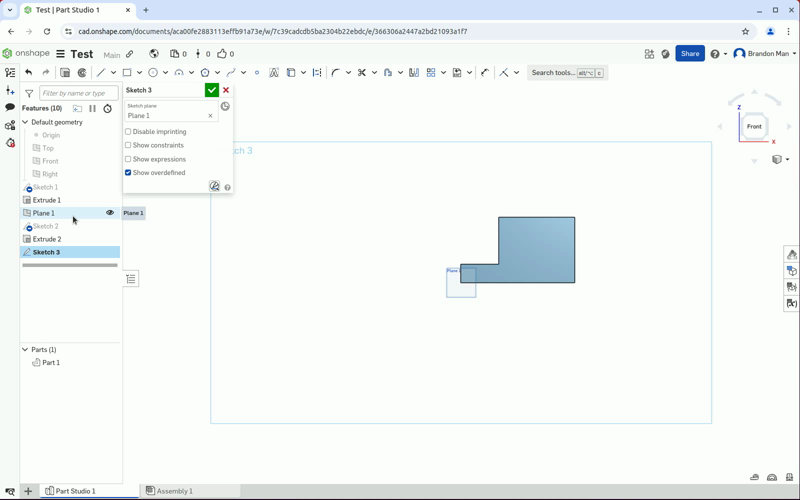
mouse_move(73, 352)
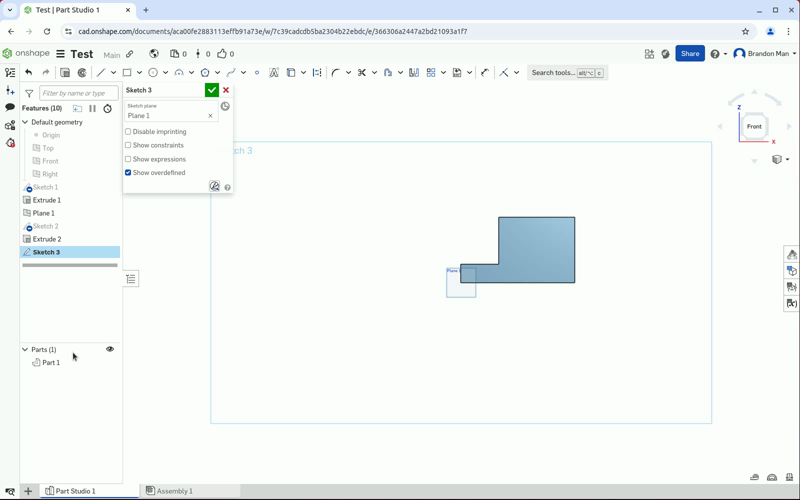
key(y)
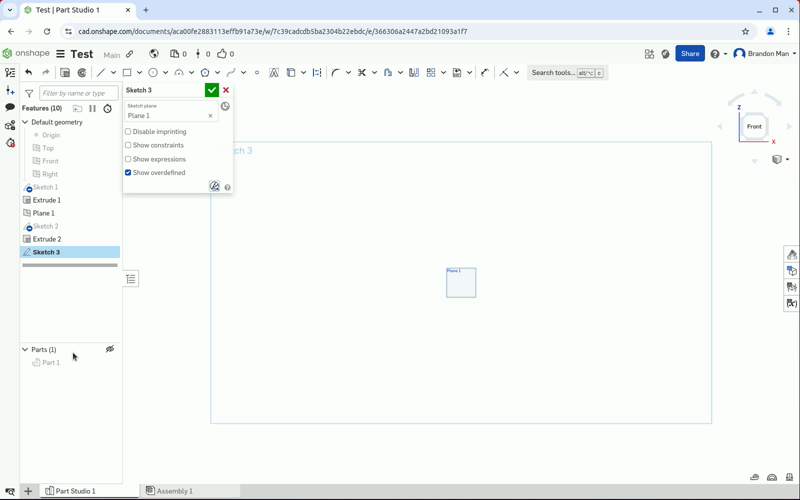
key(l)
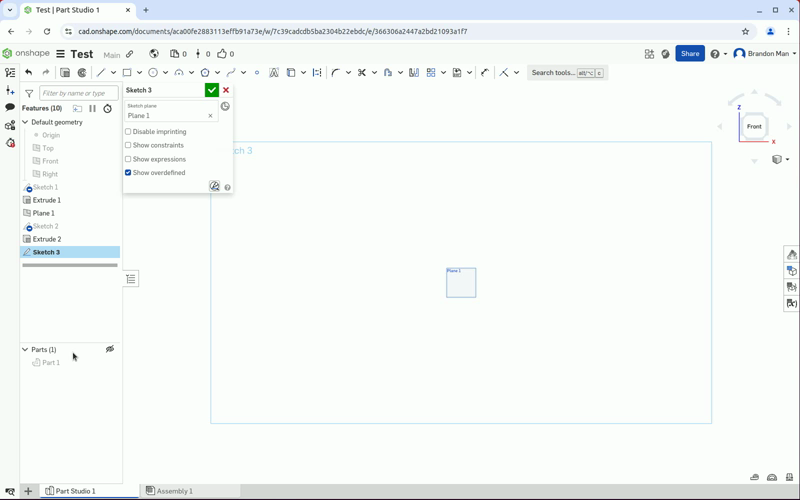
key_down(shift)
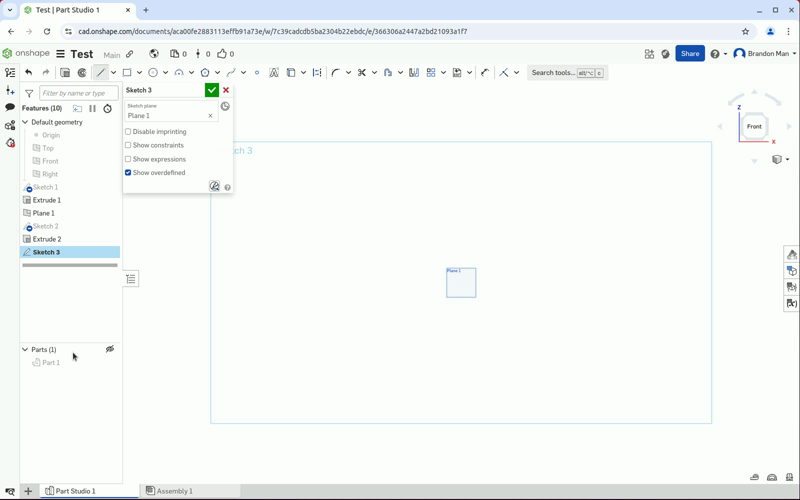
mouse_move(535, 264)
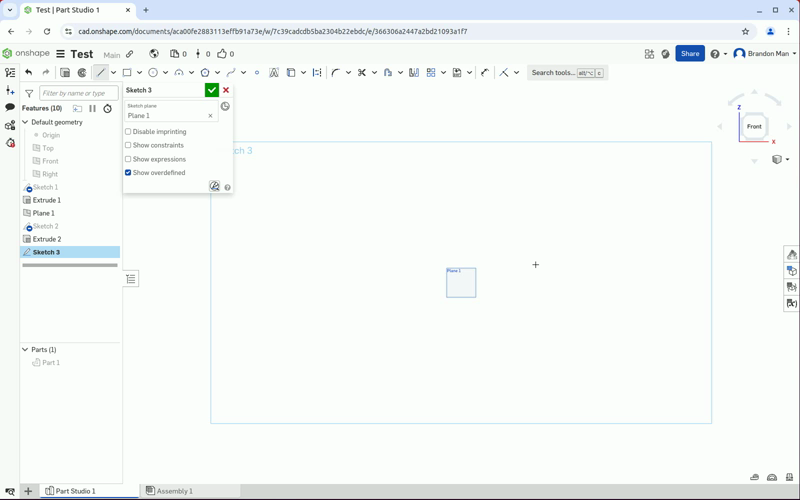
click(535, 264)
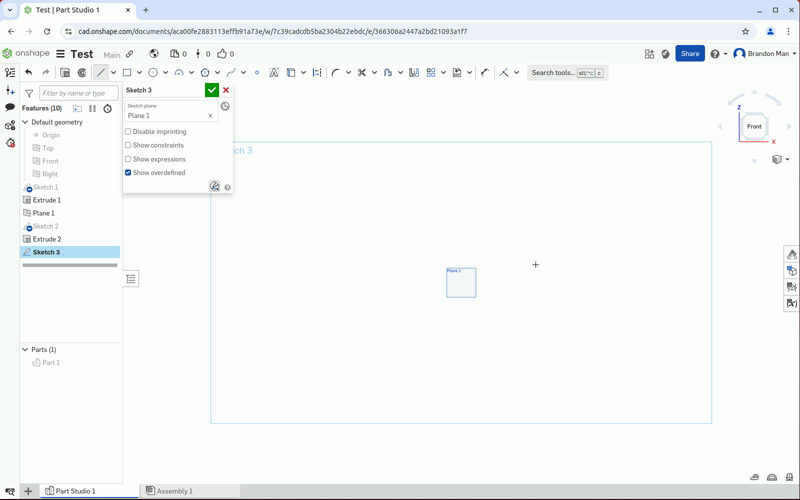
key_up(shift)
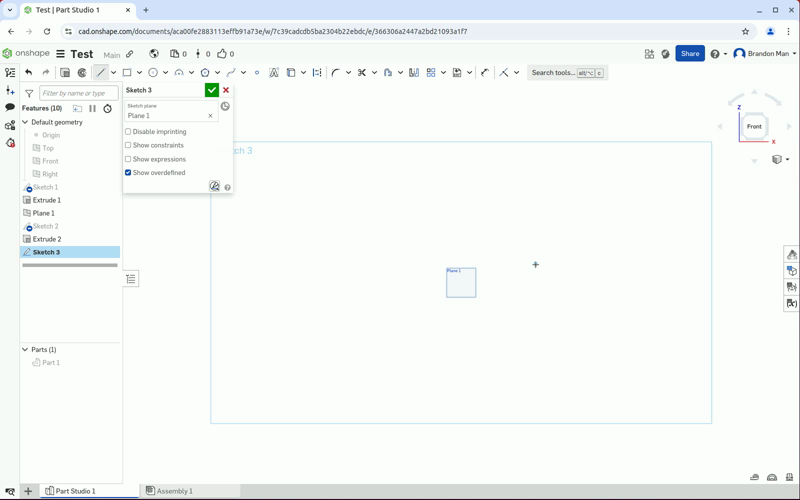
key_down(shift)
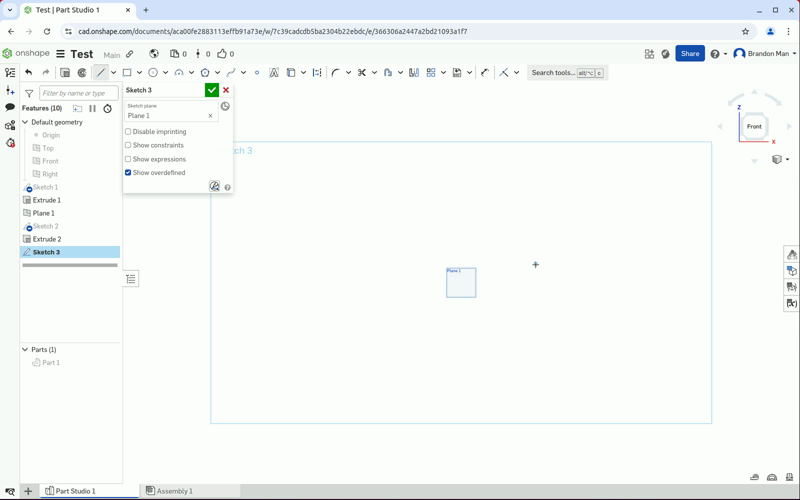
mouse_move(565, 264)
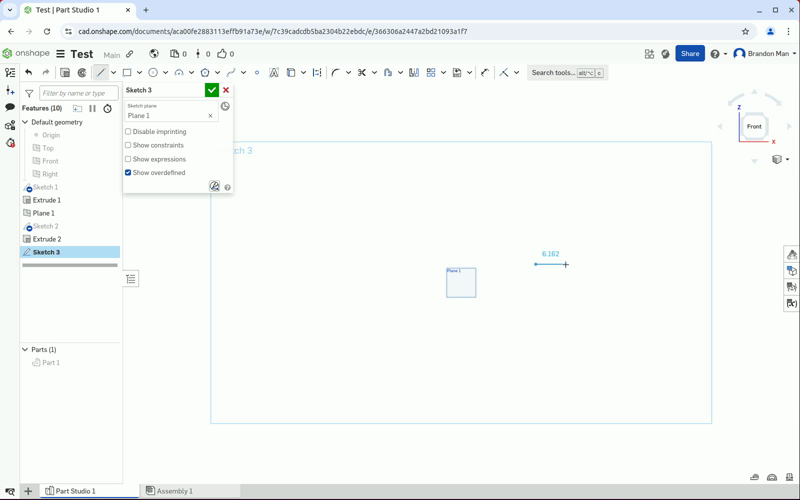
mouse_move(573, 264)
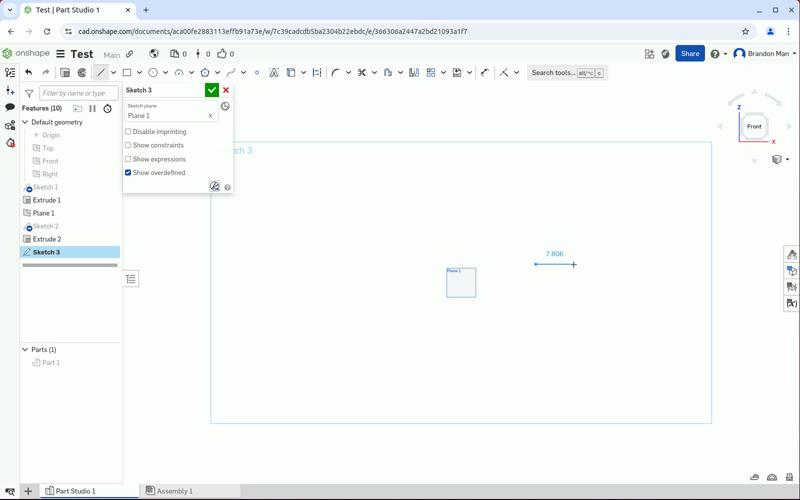
click(573, 264)
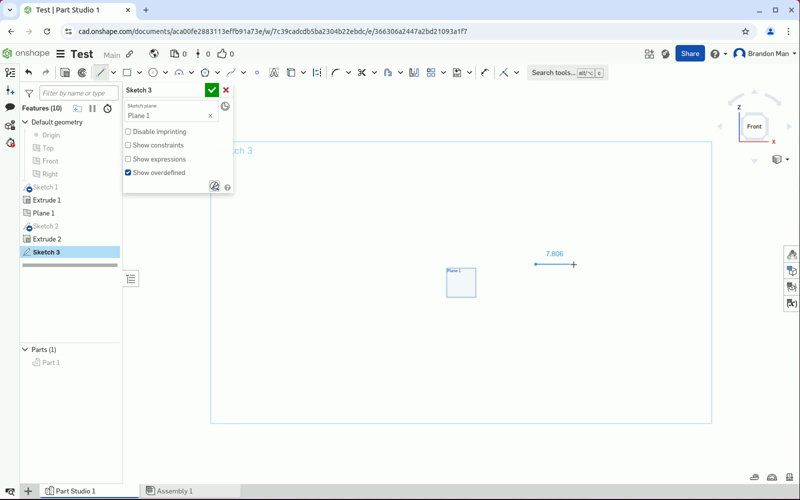
key_up(shift)
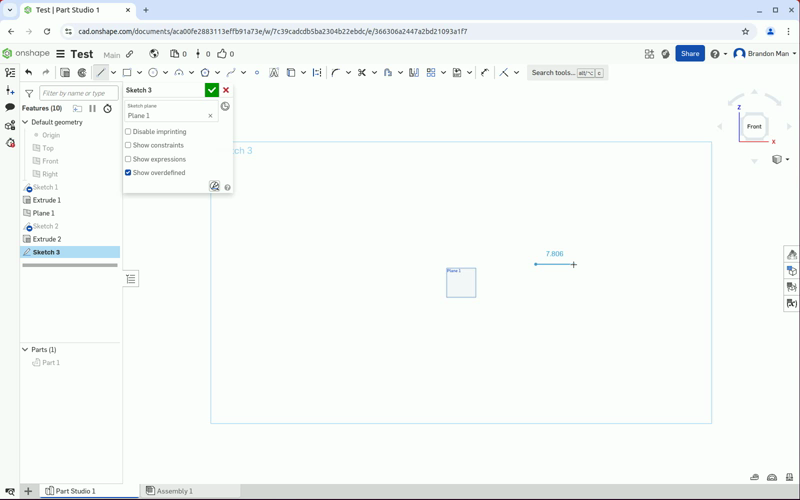
key_down(shift)
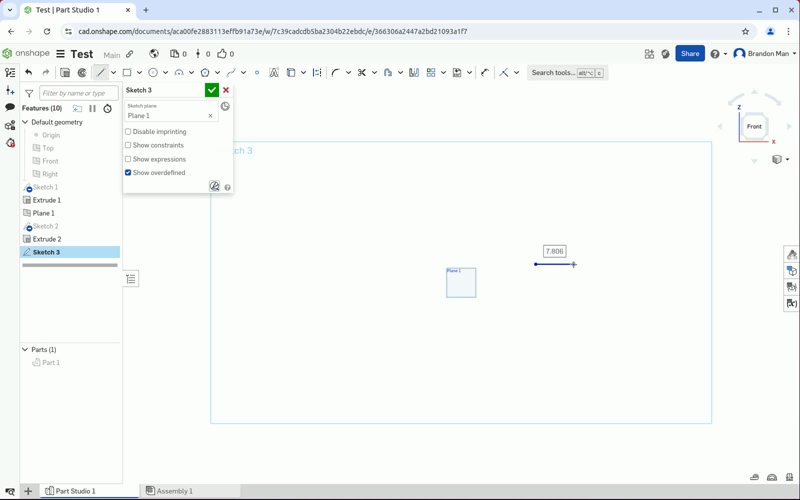
mouse_move(589, 264)
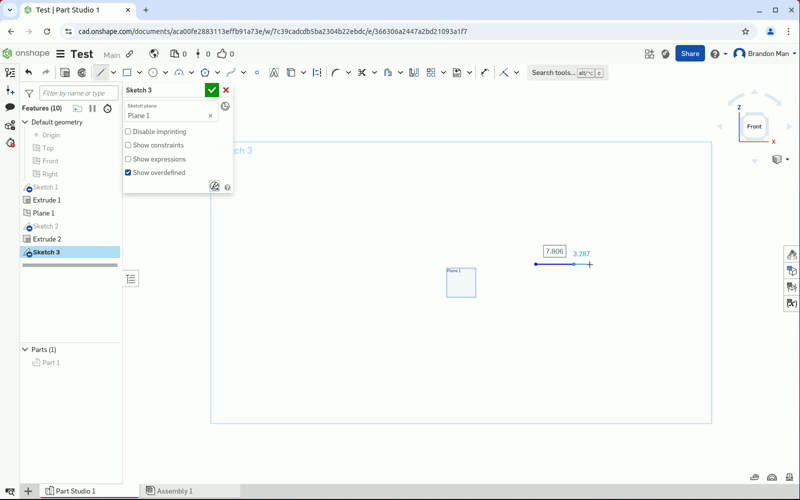
mouse_move(573, 216)
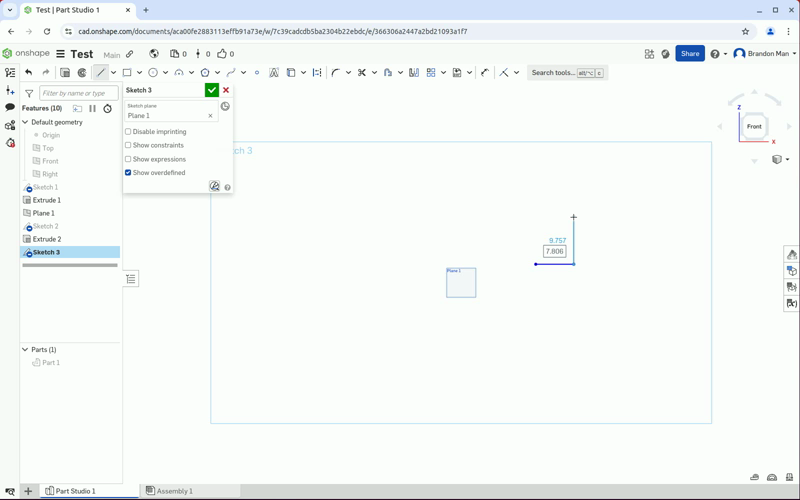
click(573, 216)
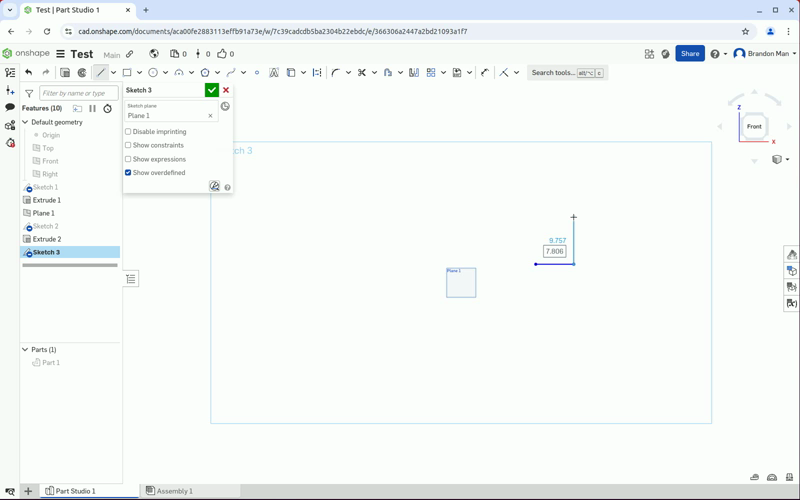
key_up(shift)
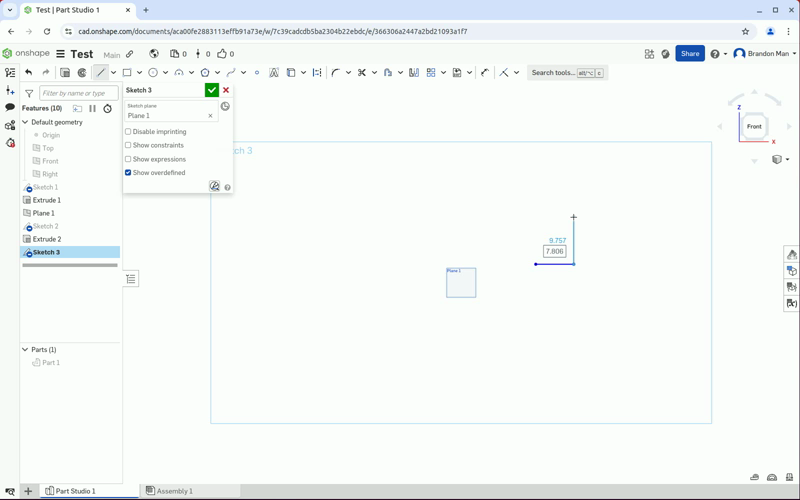
key_down(shift)
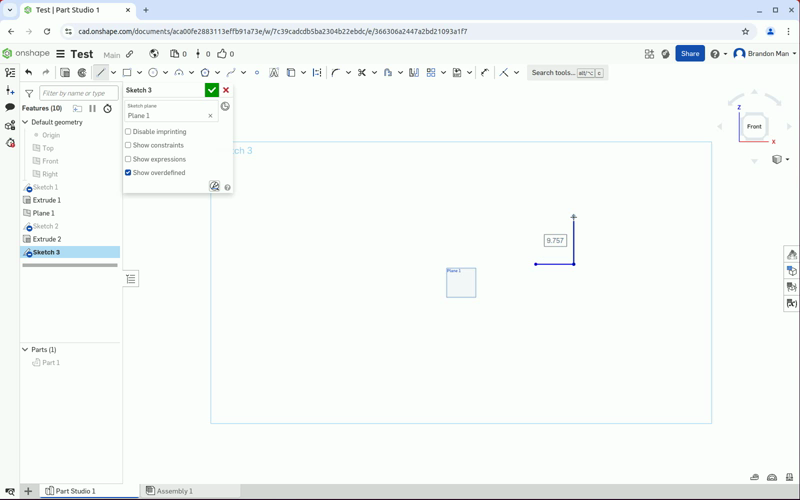
mouse_move(589, 216)
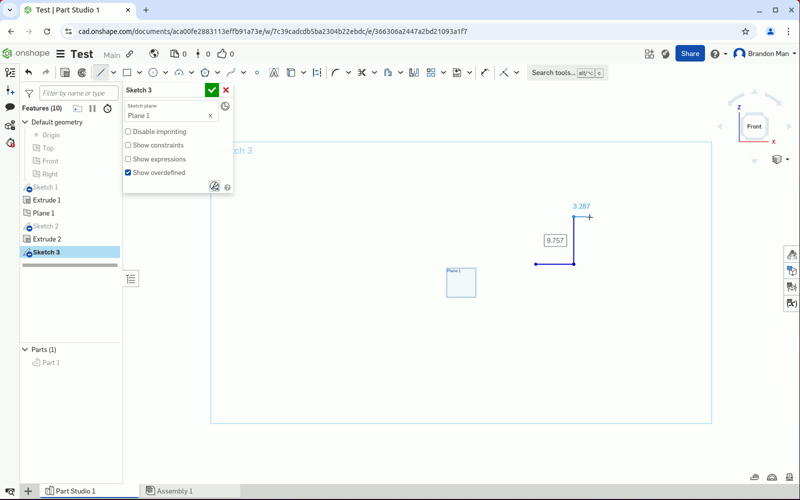
mouse_move(535, 216)
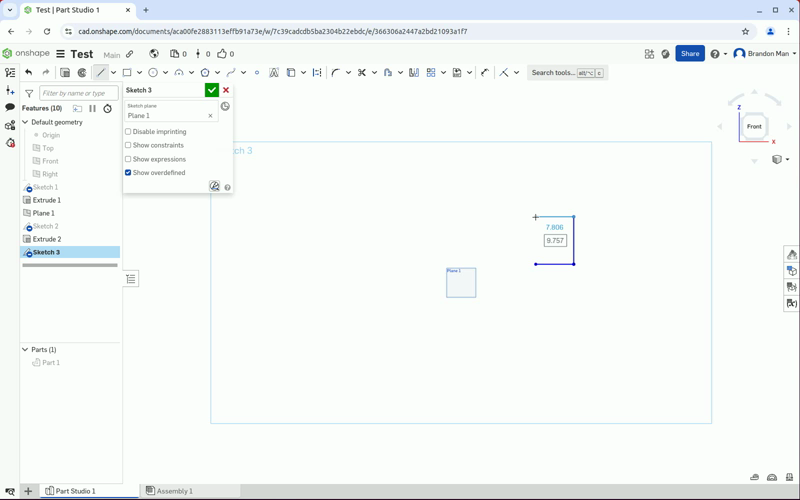
click(535, 216)
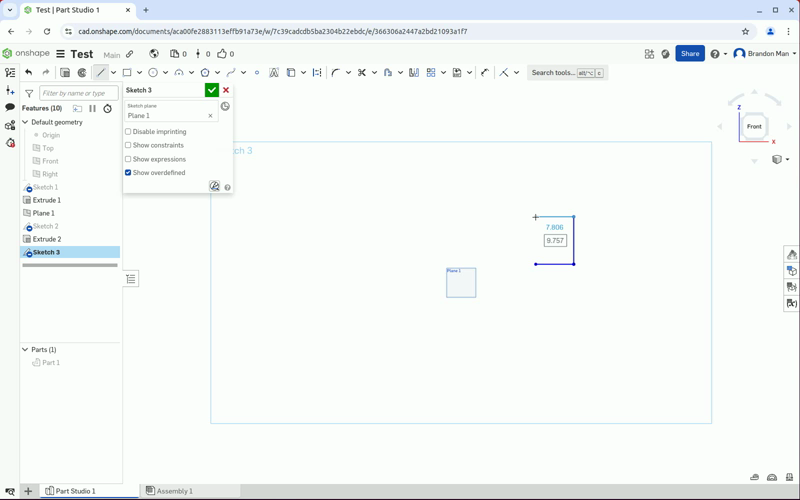
key_up(shift)
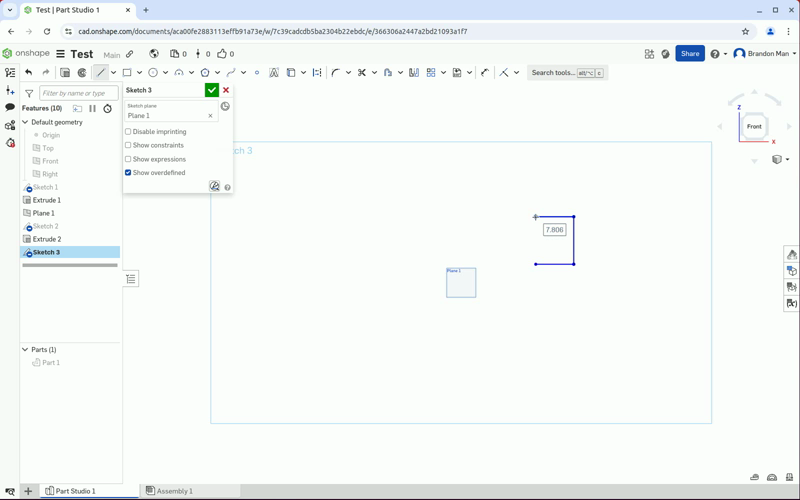
mouse_move(565, 216)
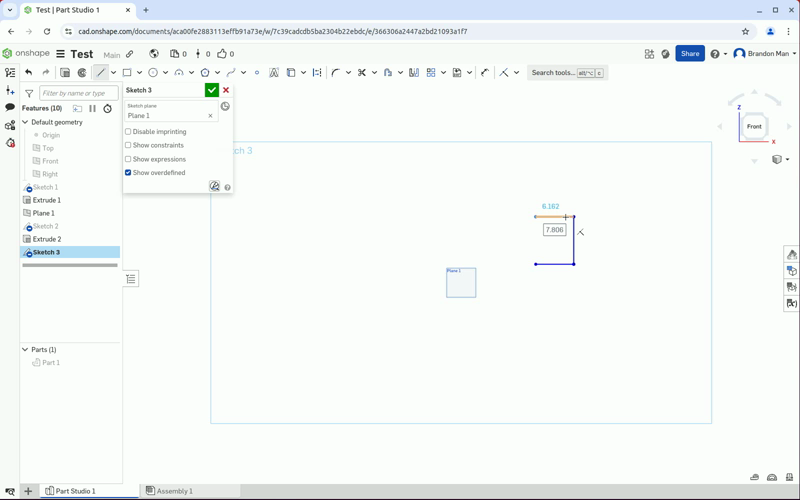
key_down(shift)
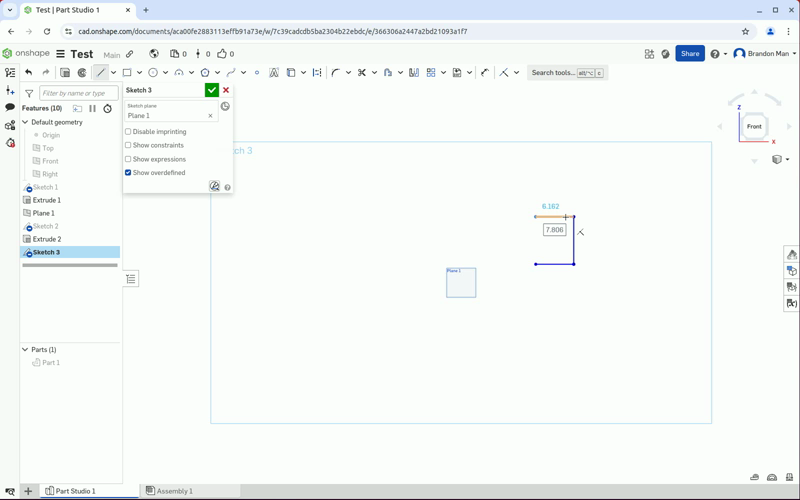
mouse_move(535, 264)
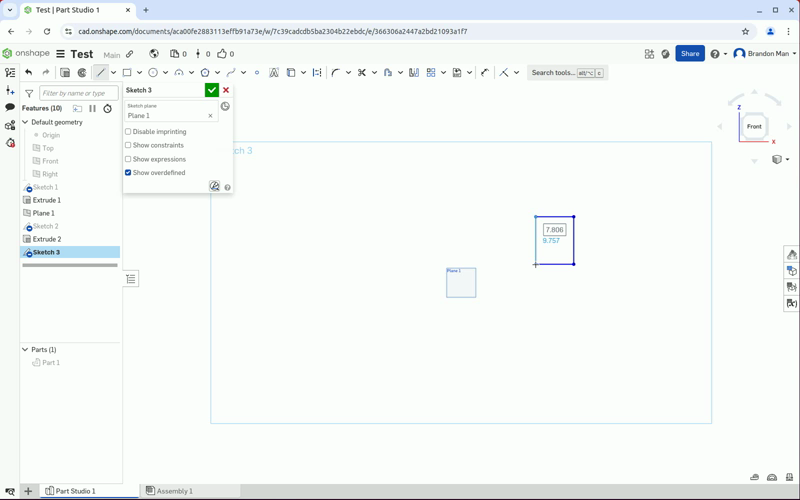
key_up(shift)
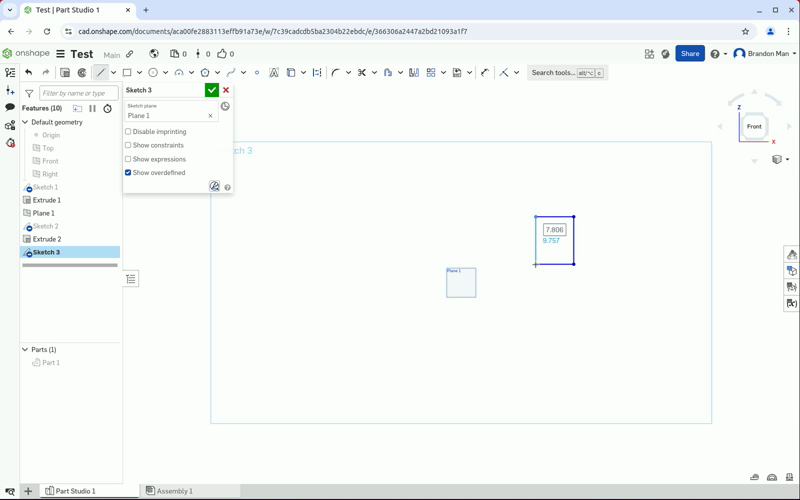
click(535, 264)
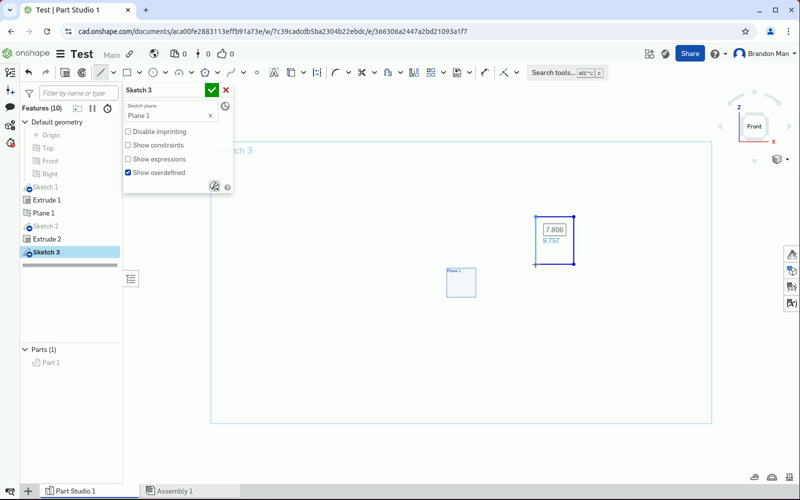
key(esc)
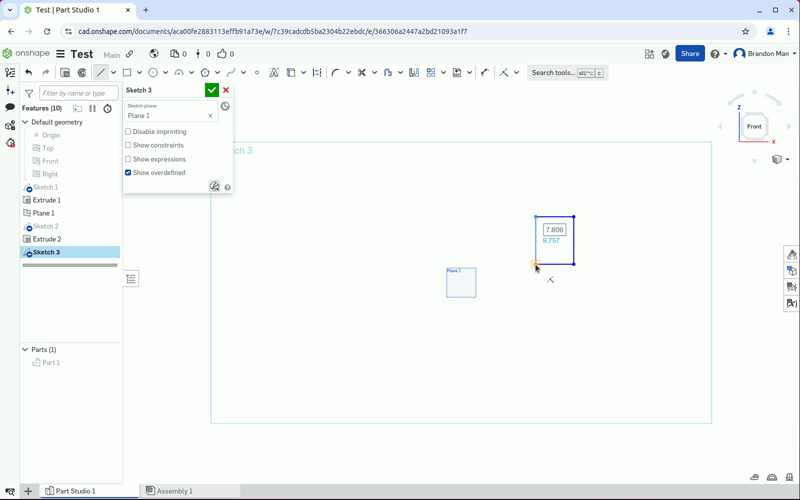
mouse_move(565, 220)
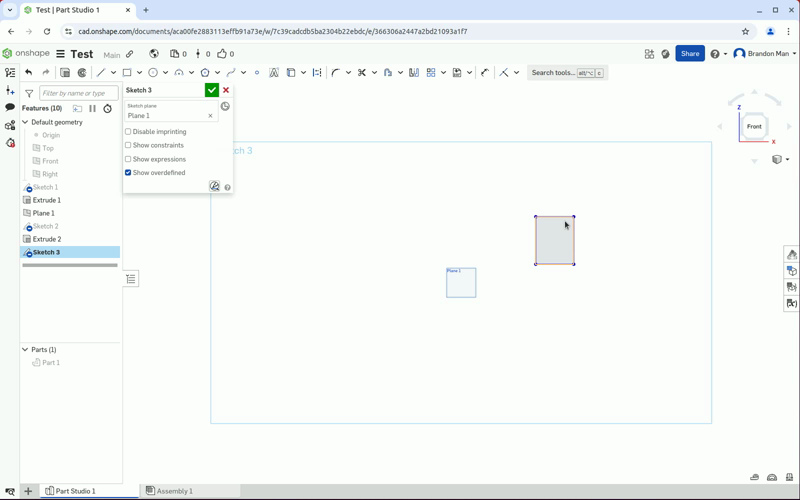
click(565, 220)
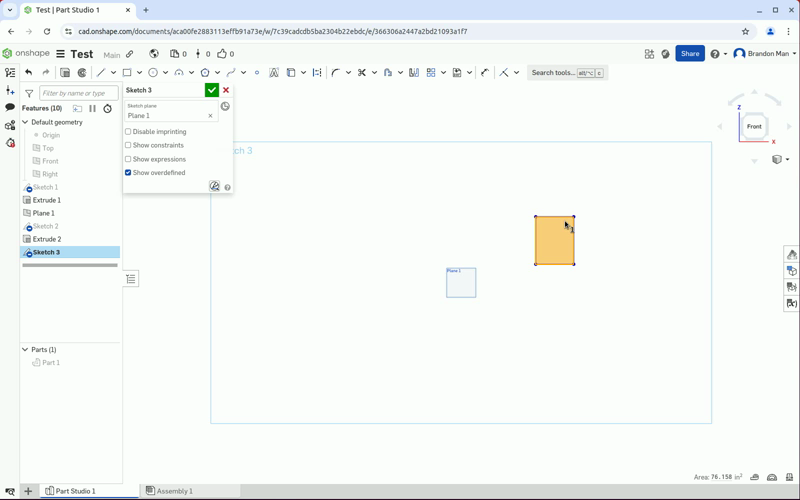
mouse_move(73, 352)
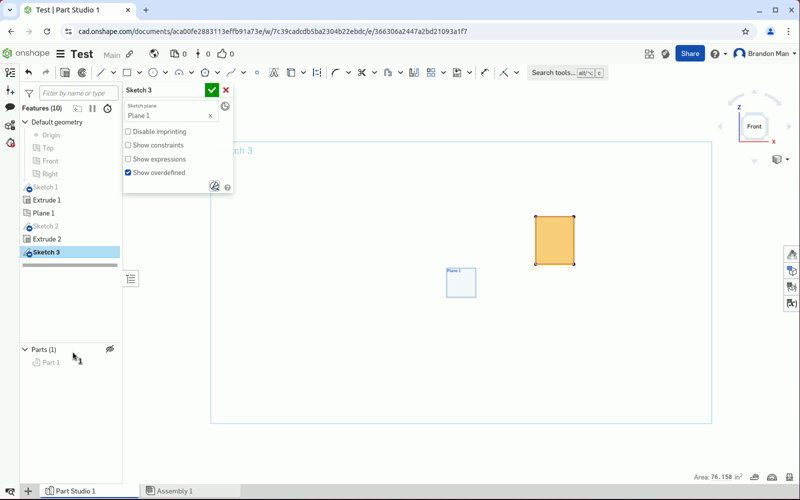
key(shift+y)
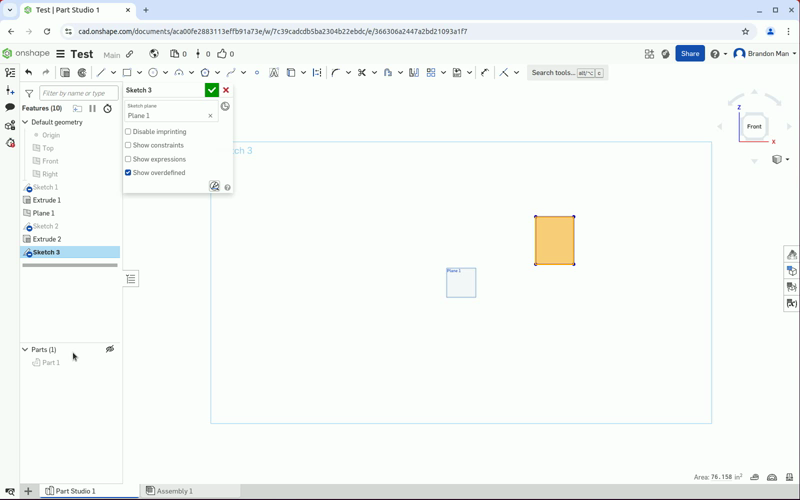
key(shift+e)
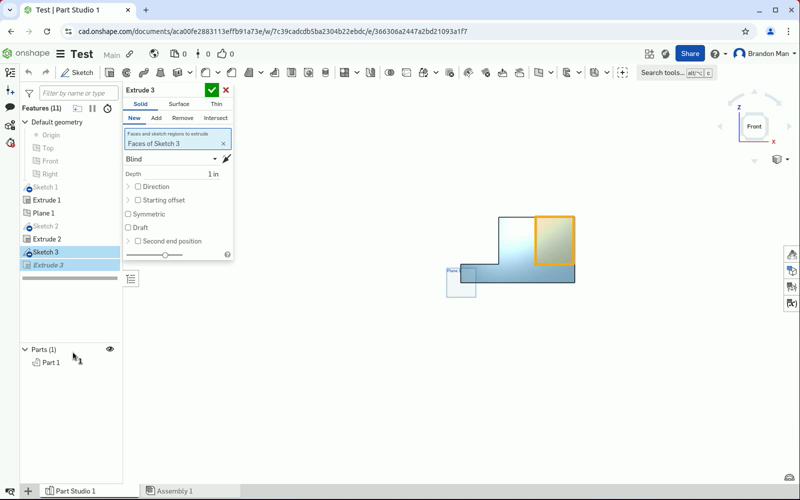
mouse_move(143, 106)
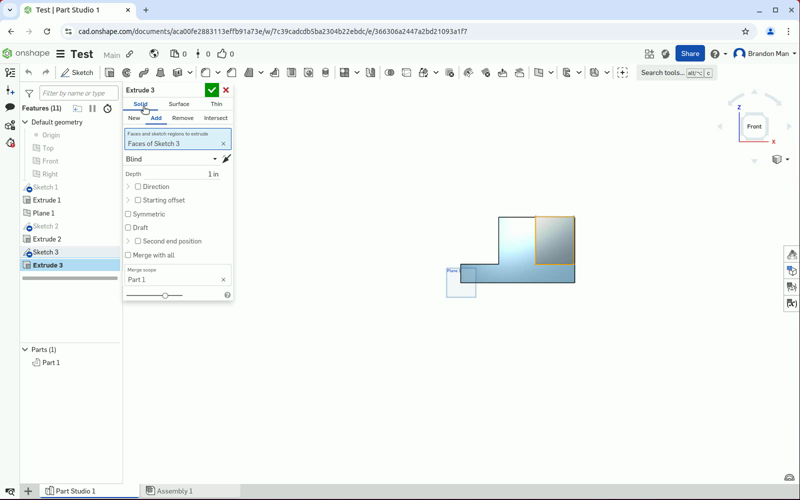
click(143, 106)
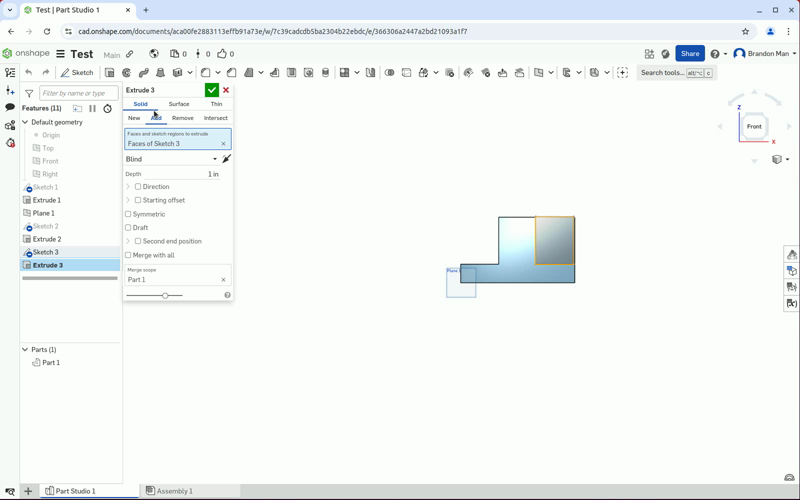
mouse_move(186, 120)
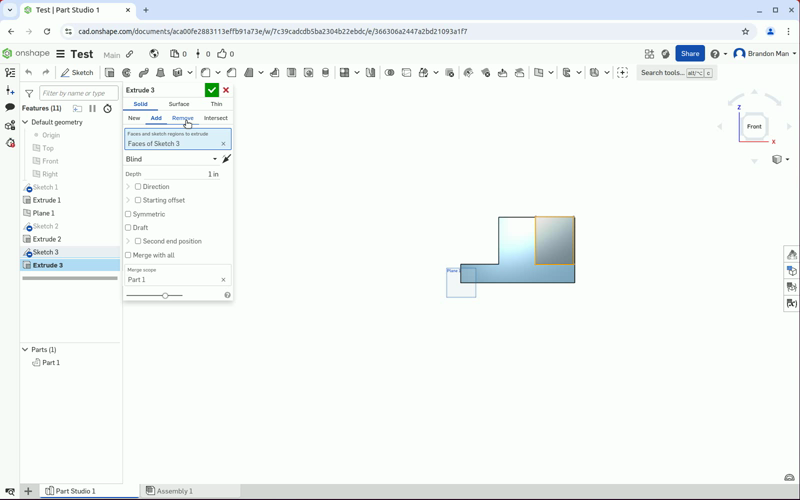
click(186, 120)
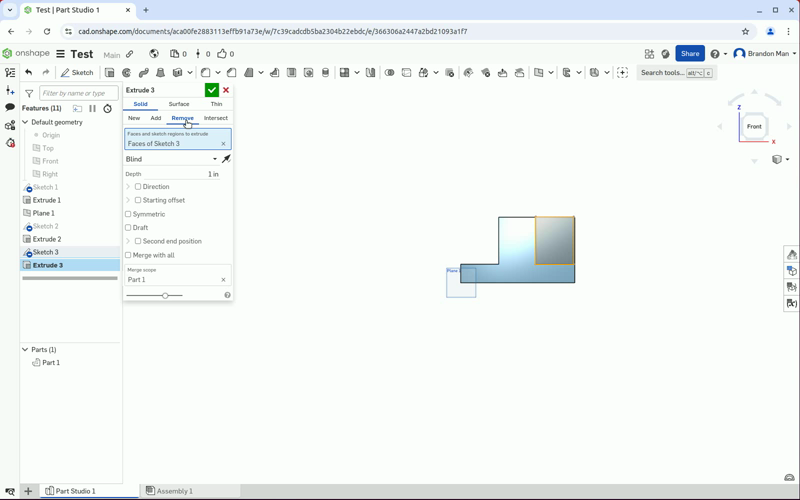
key(tab, 4)
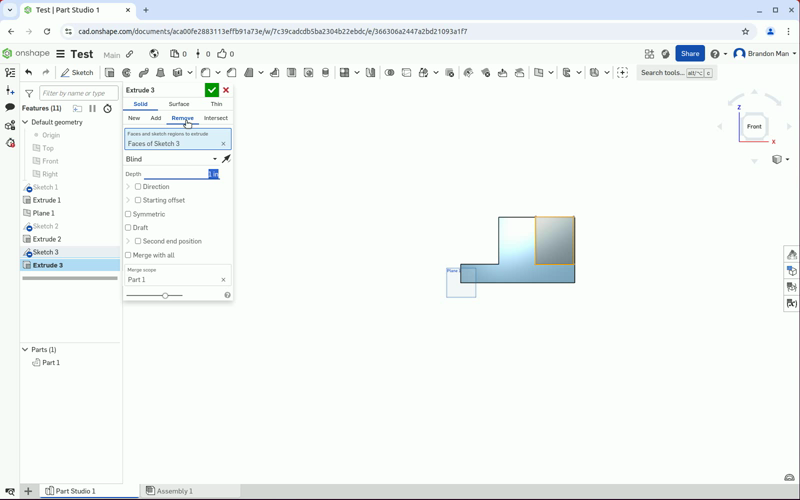
text(7.703)
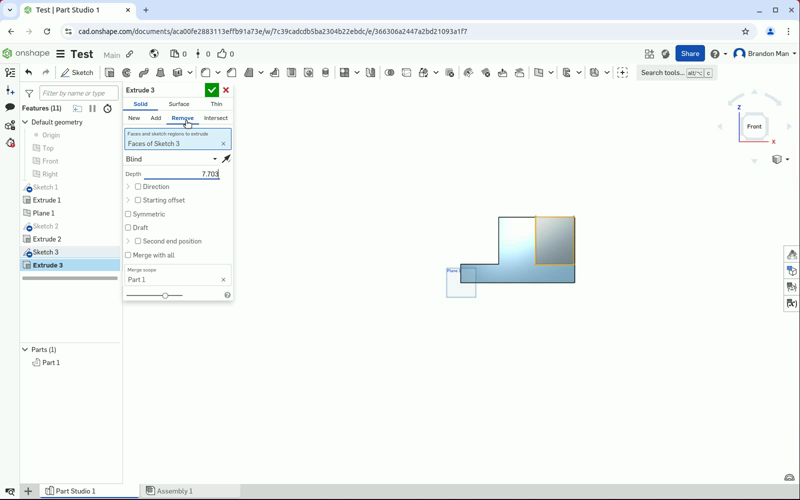
key(tab, 6)
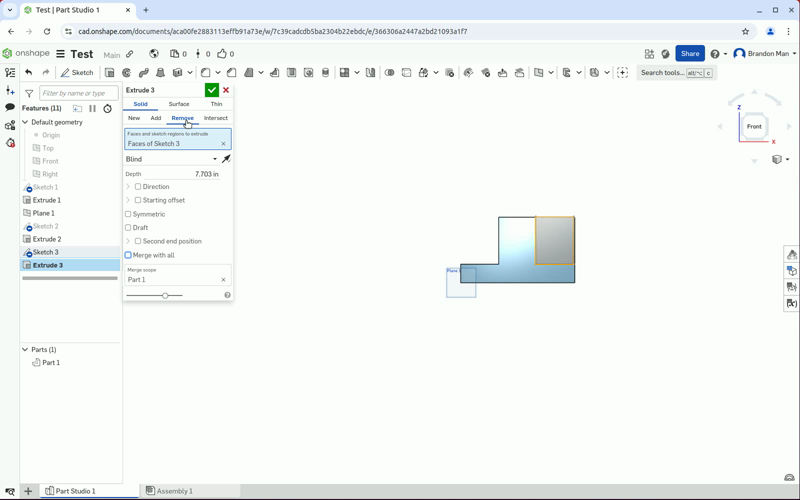
key(space)
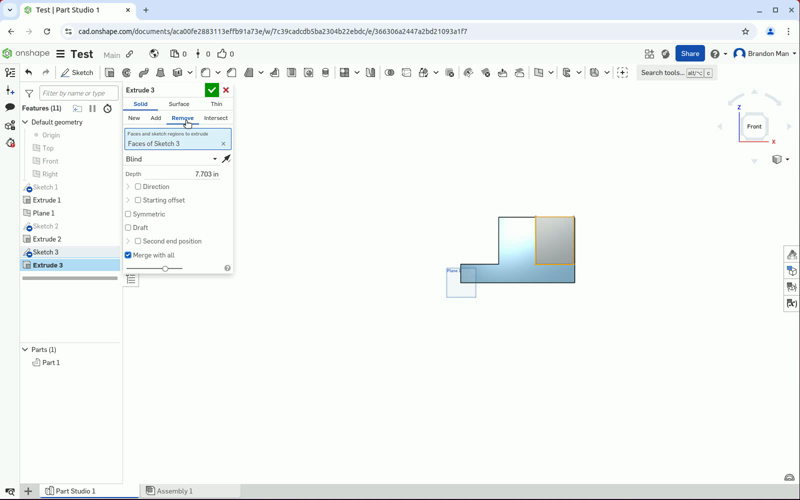
key(enter)
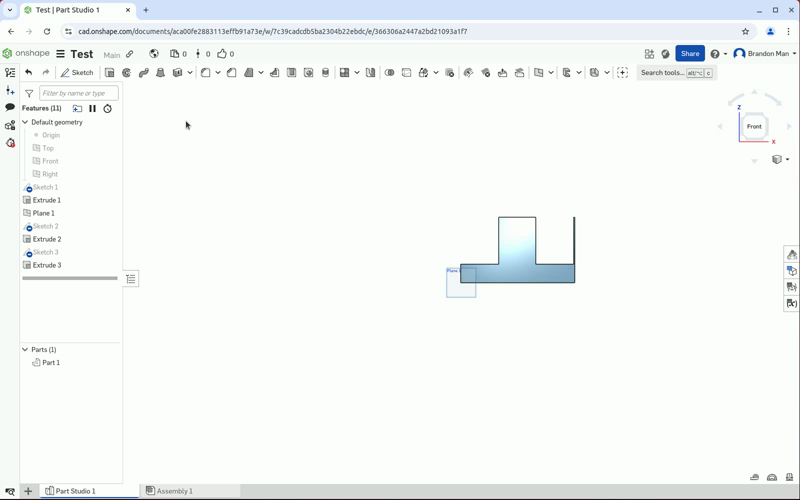
key(shift+h)
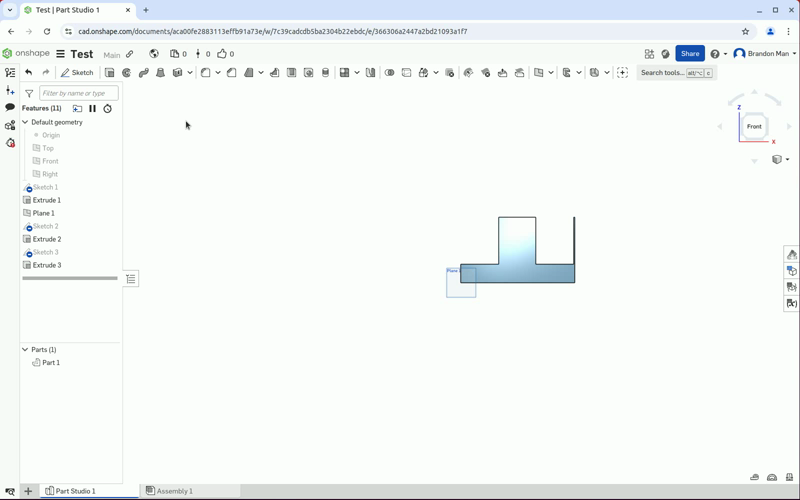
key(shift+h)
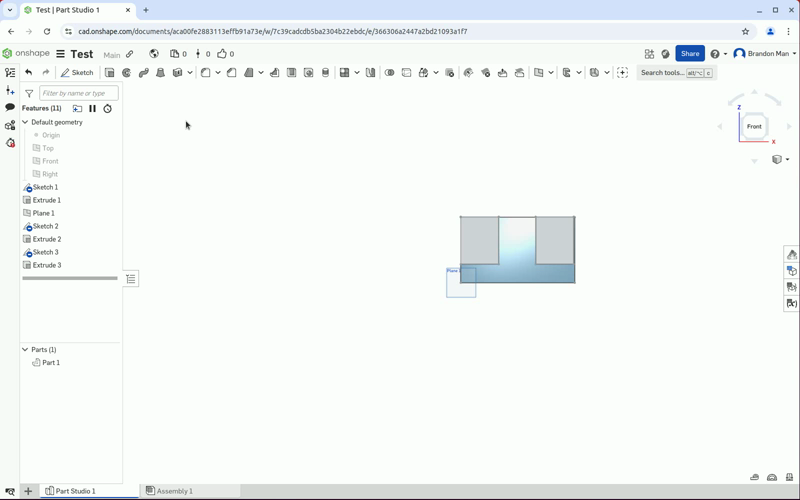
key(shift+7)
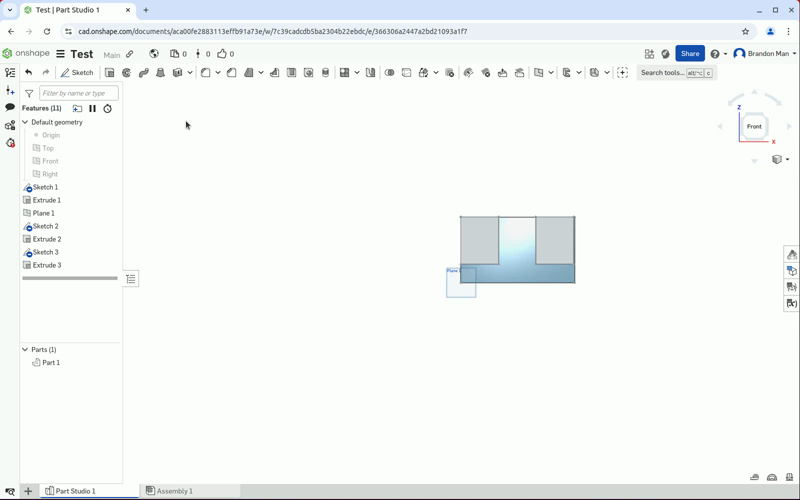
key(left, 2)
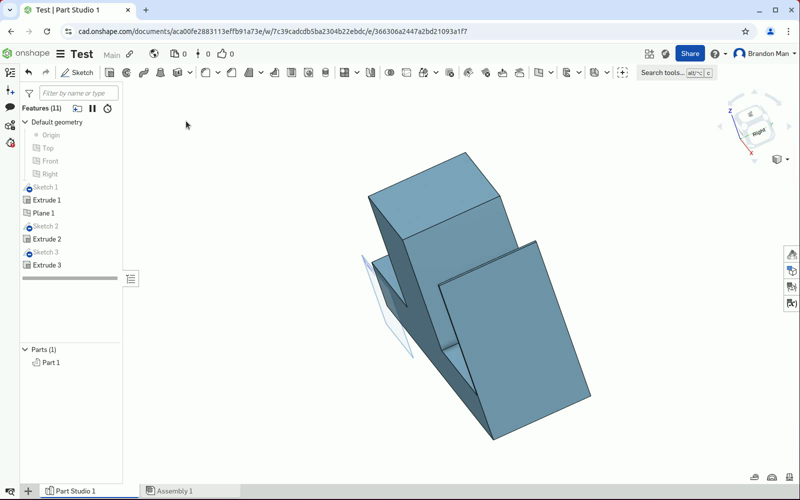
key(down, 2)
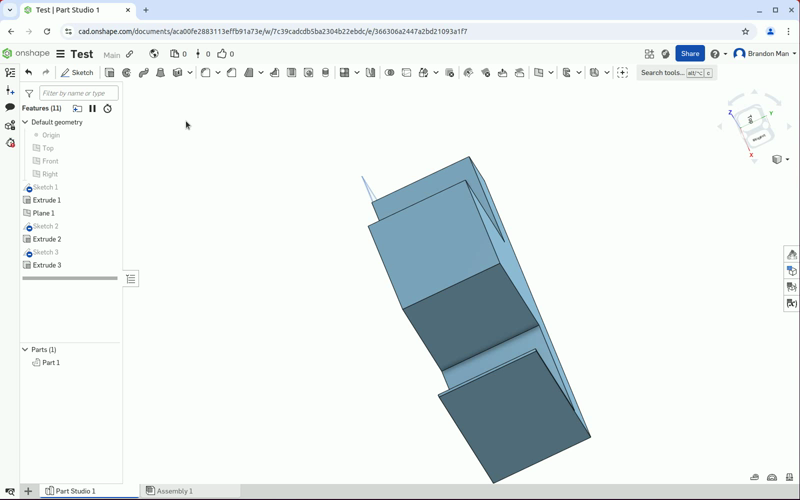
key(up, 2)
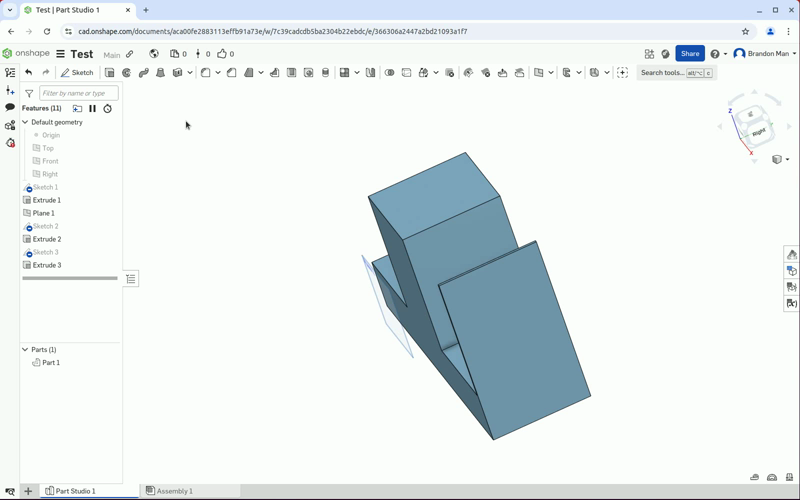
key(right, 2)
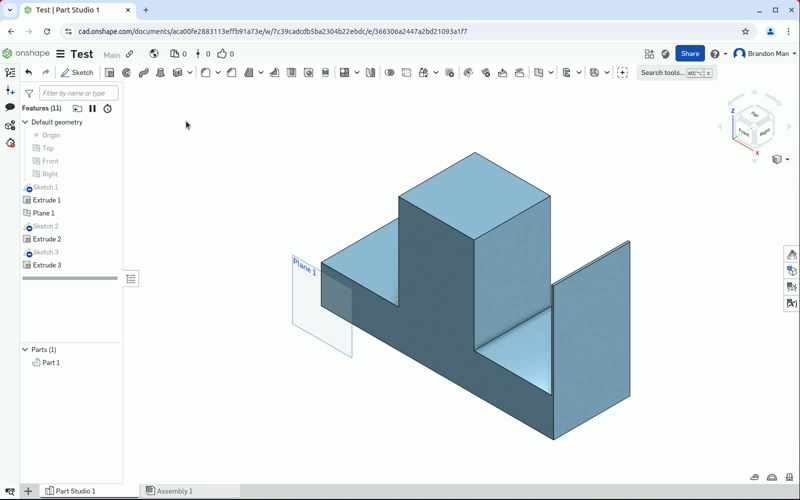
mouse_move(73, 189)
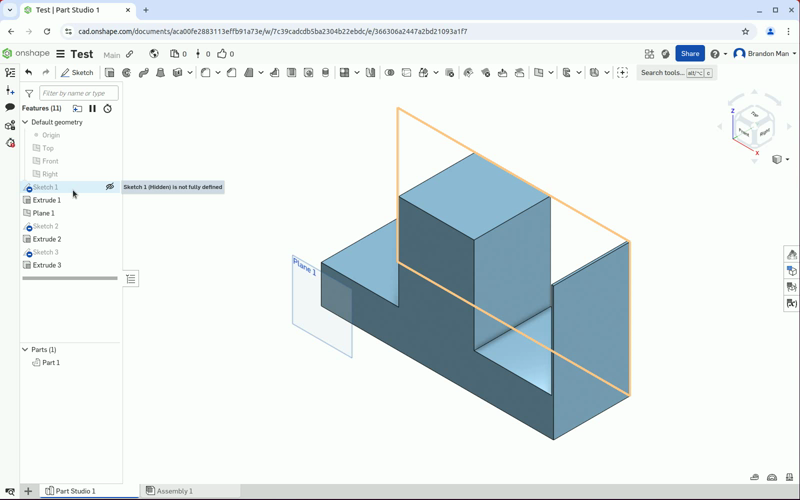
click(73, 189)